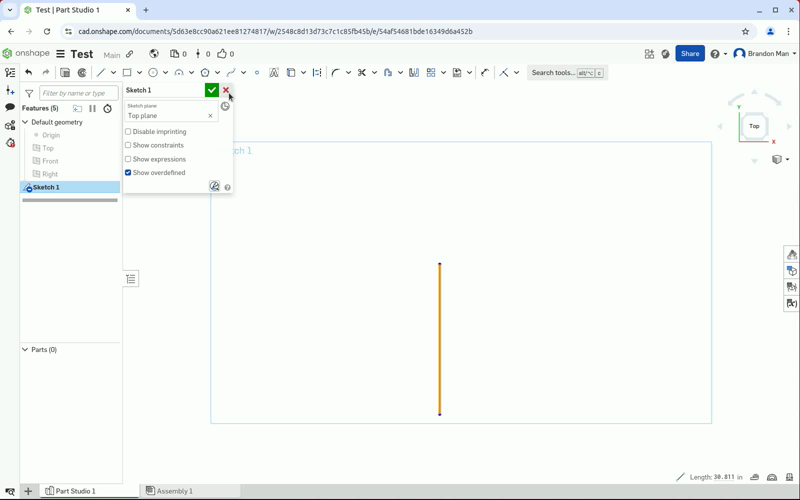
key(shift+h)
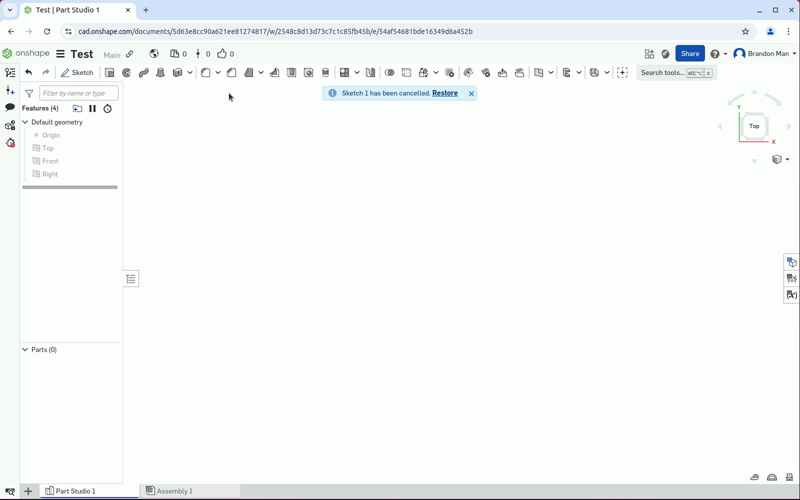
mouse_move(73, 352)
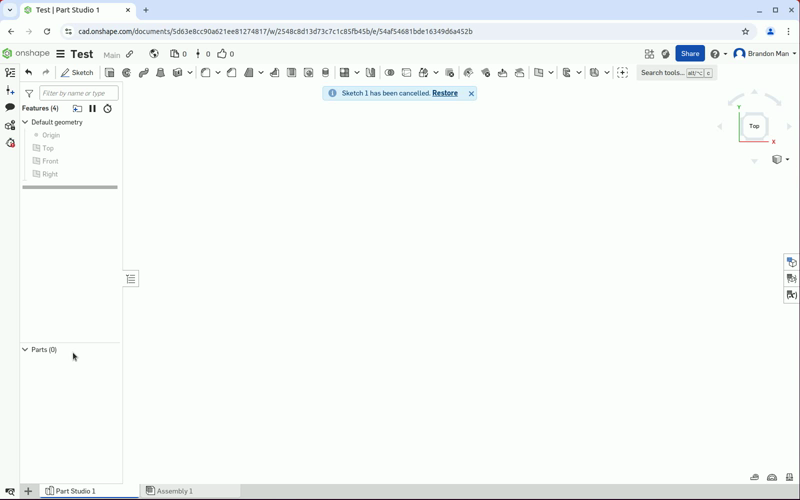
key(y)
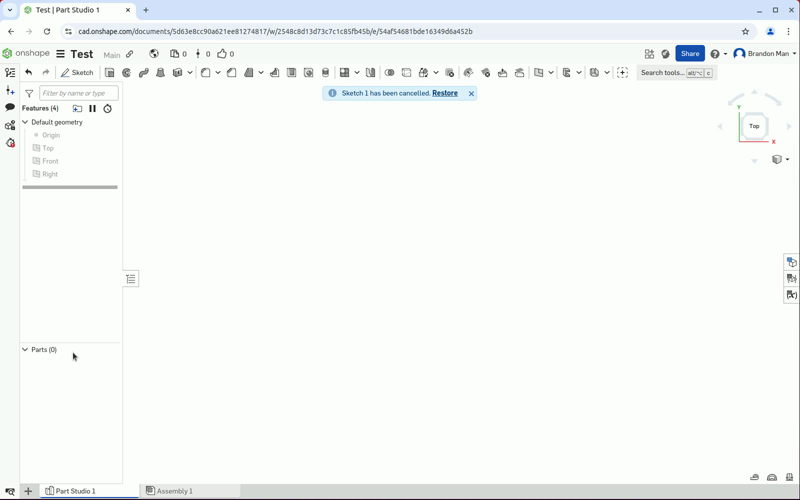
key(shift+p)
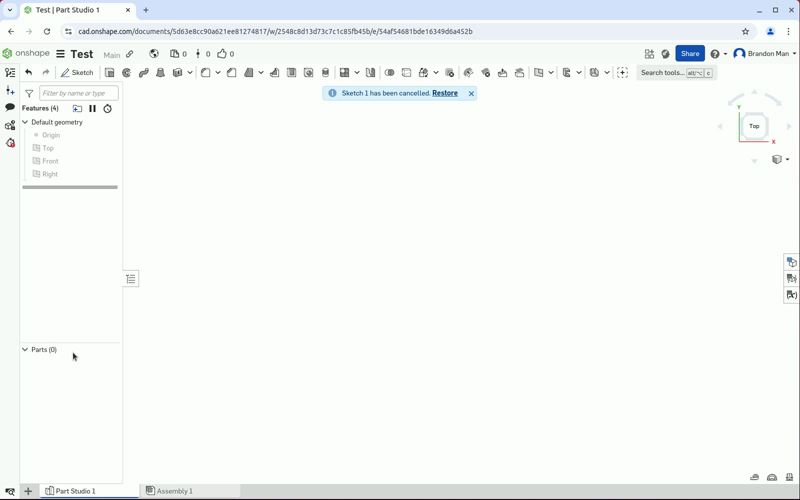
key(space)
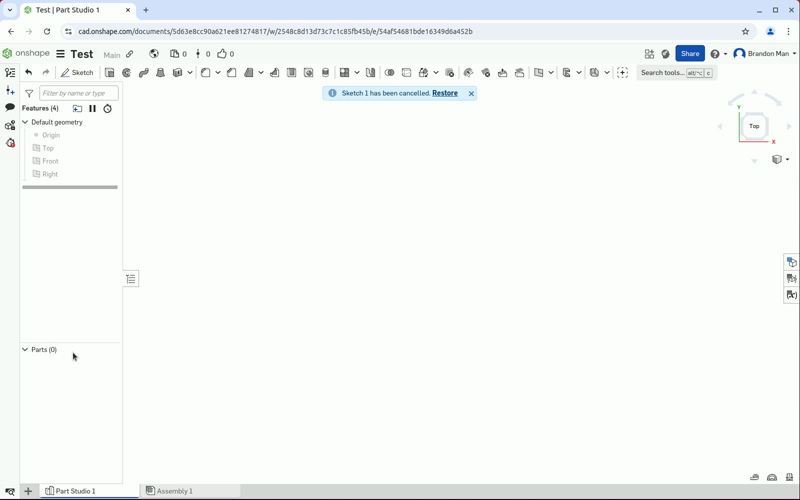
key_down(shift)
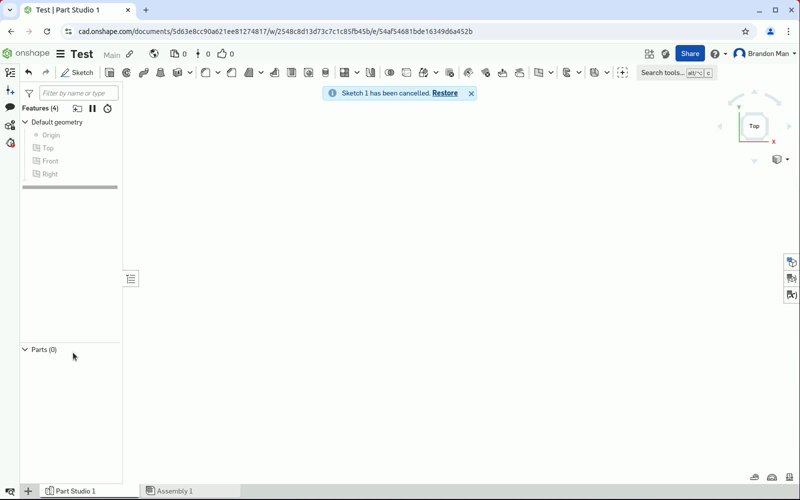
key(up)
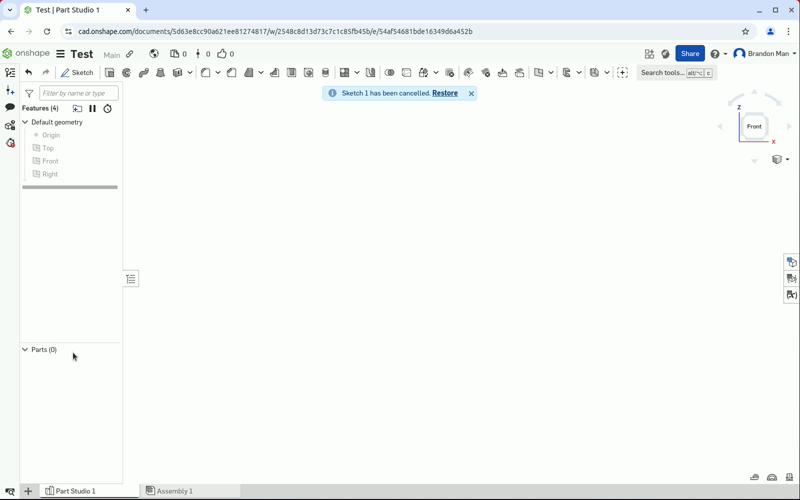
key_up(shift)
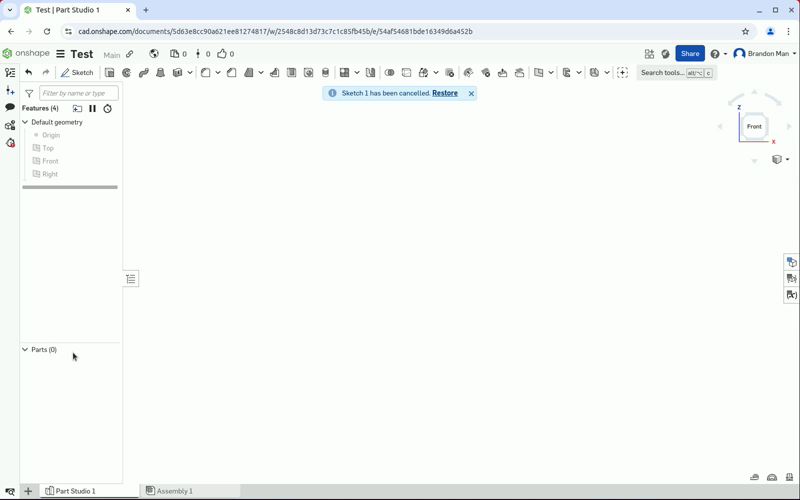
mouse_move(73, 352)
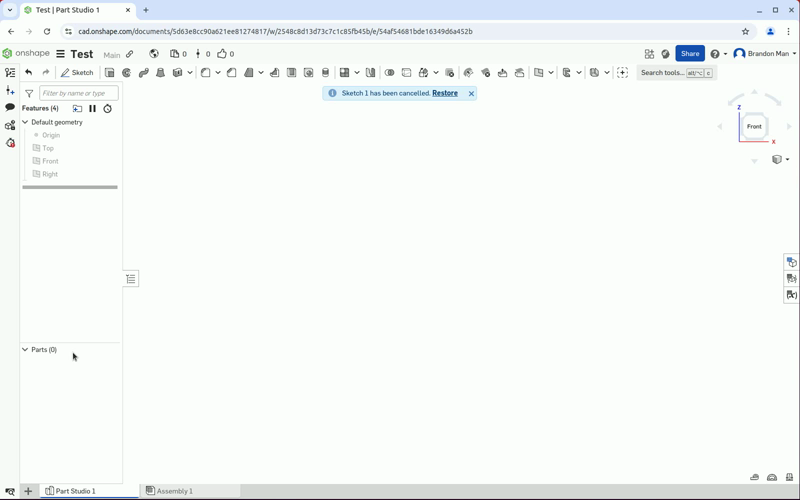
key(shift+y)
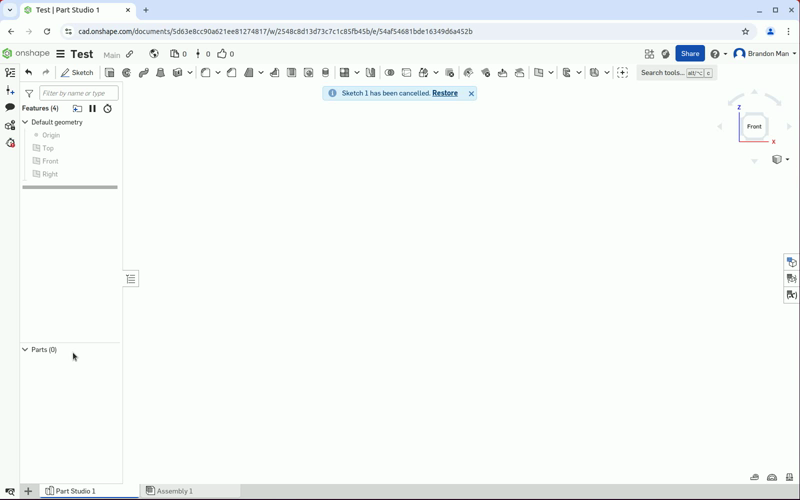
key(shift+s)
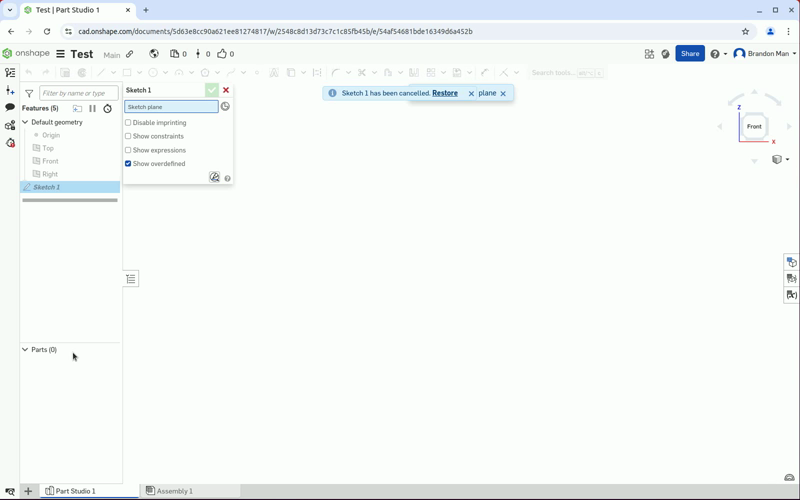
mouse_move(73, 163)
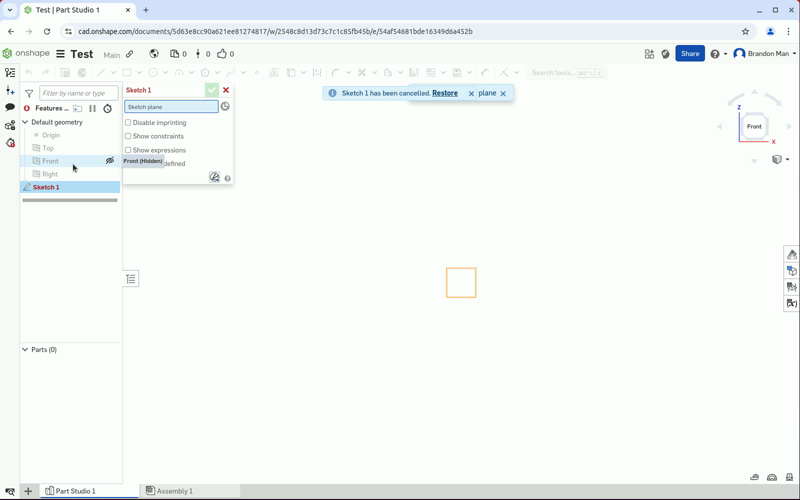
click(73, 163)
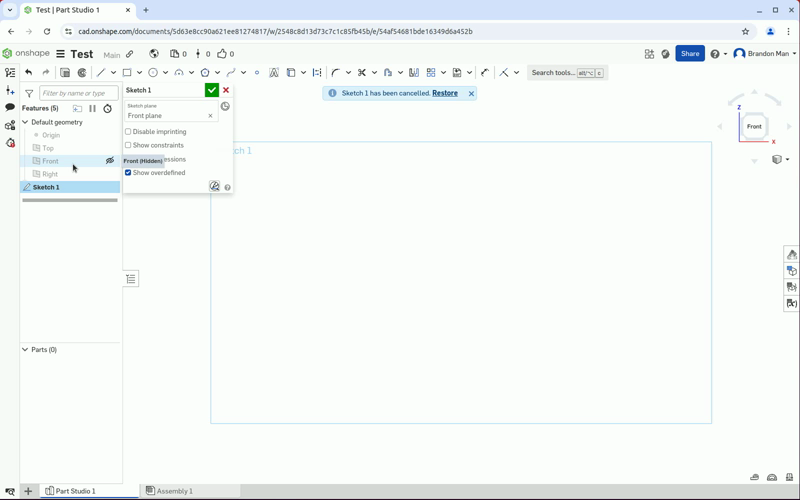
mouse_move(73, 352)
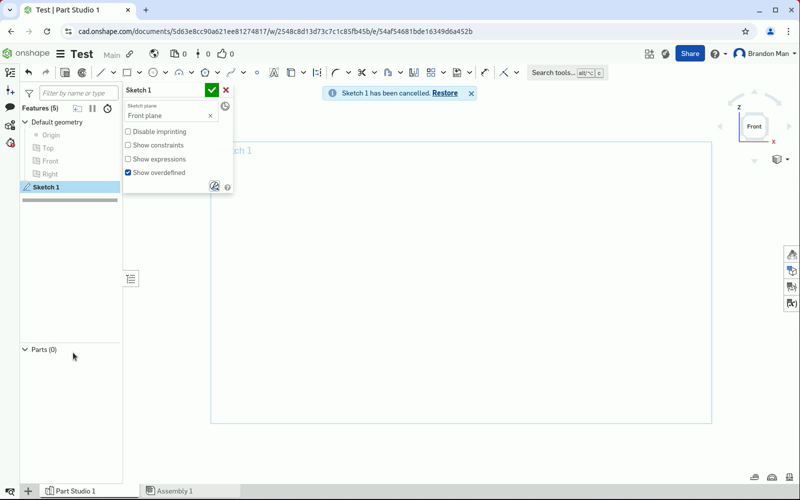
key(y)
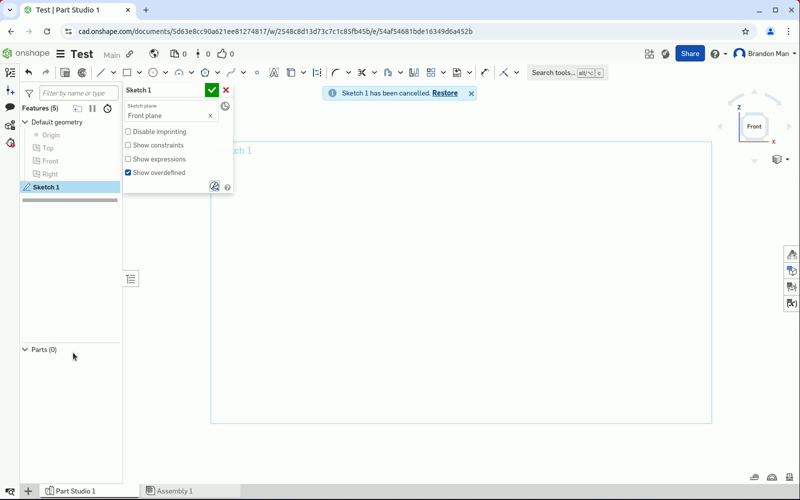
key(l)
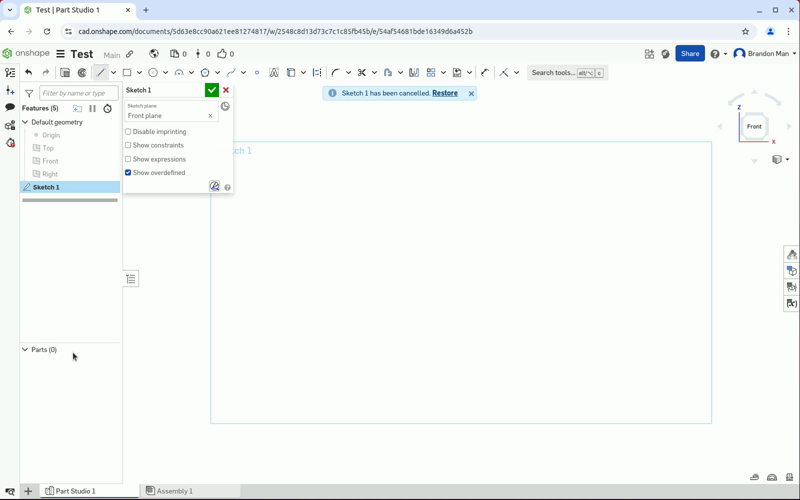
key_down(shift)
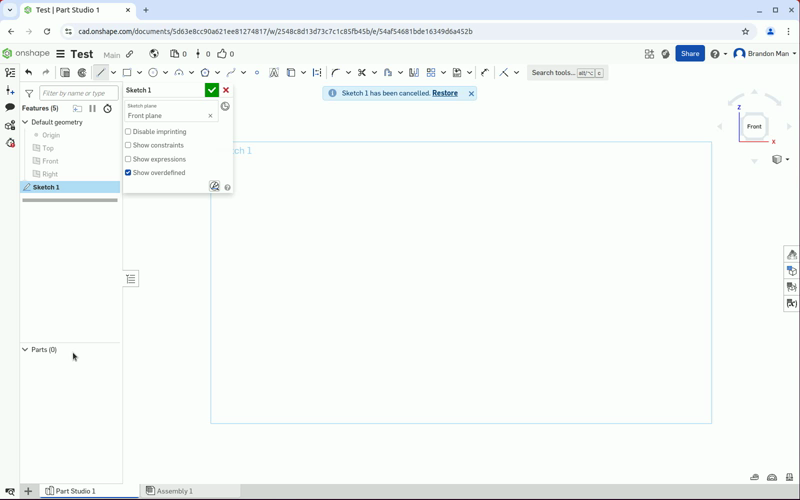
mouse_move(403, 327)
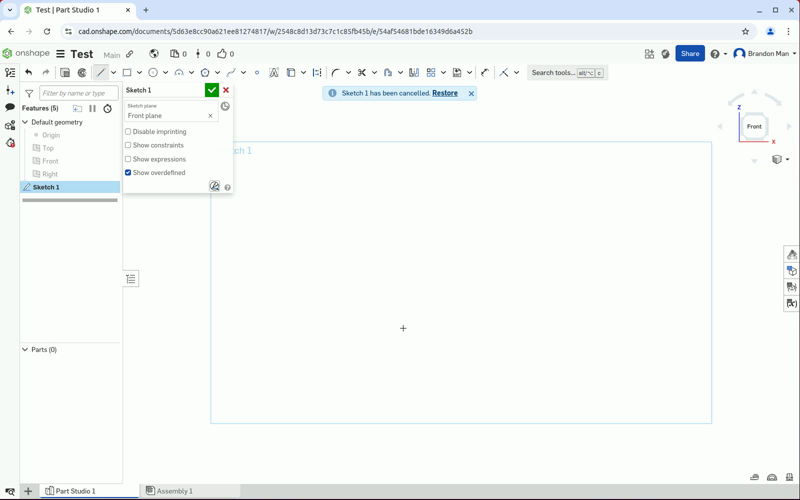
click(403, 327)
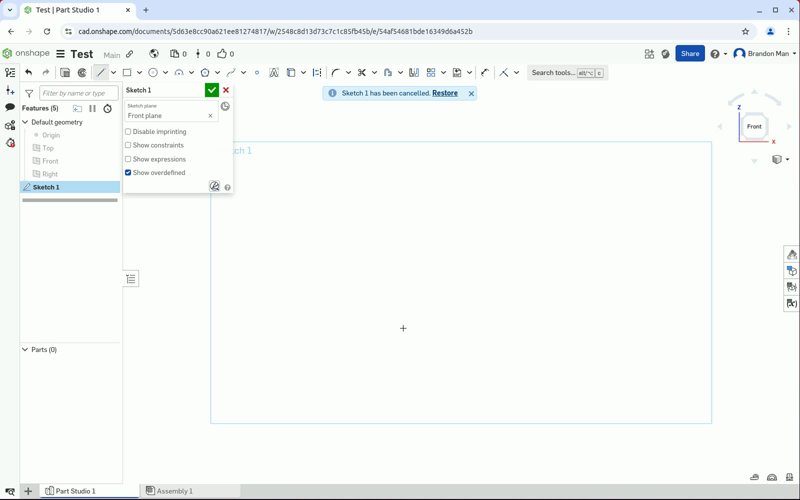
key_up(shift)
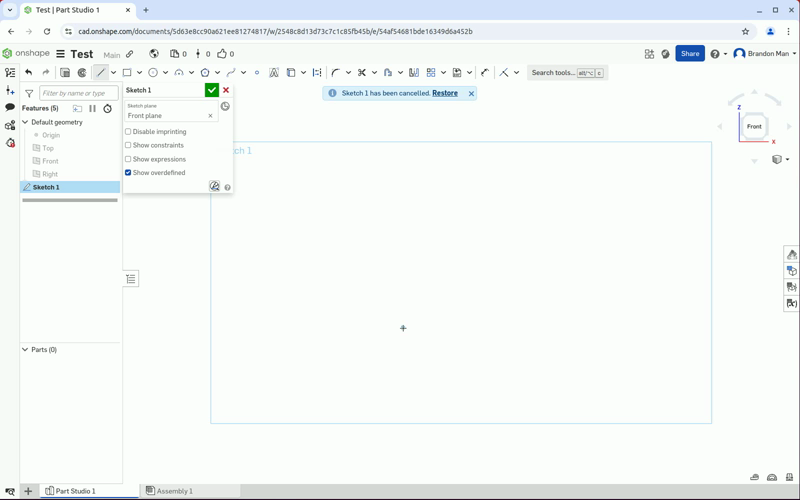
key_down(shift)
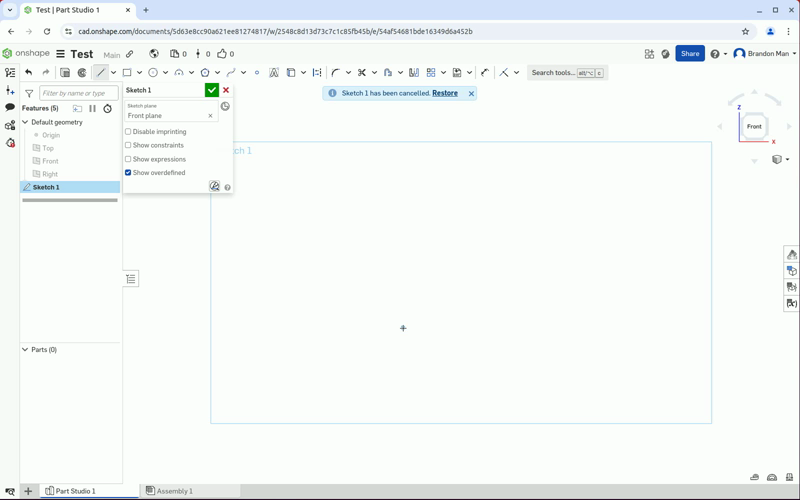
mouse_move(533, 327)
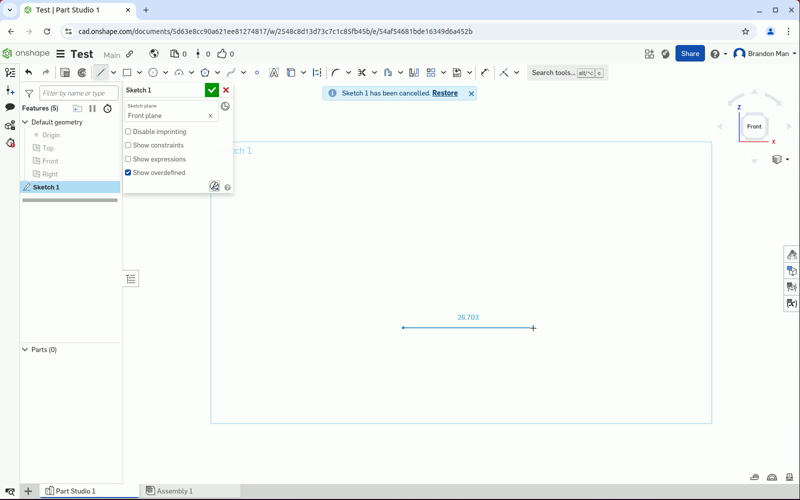
click(533, 327)
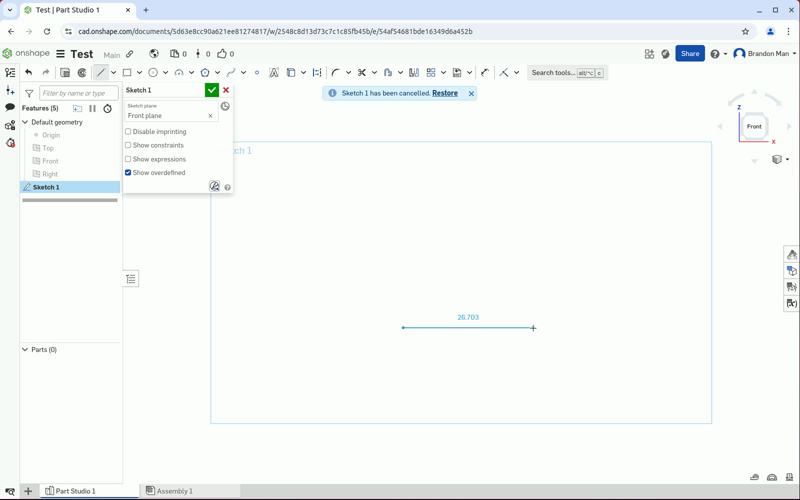
key_up(shift)
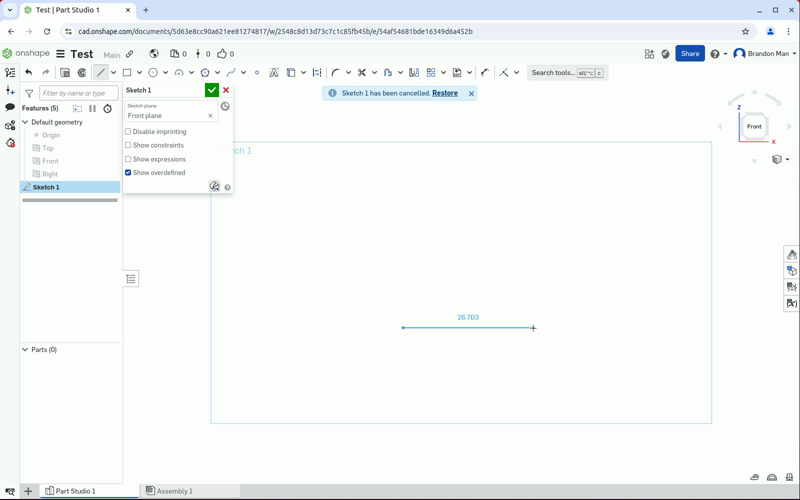
key_down(shift)
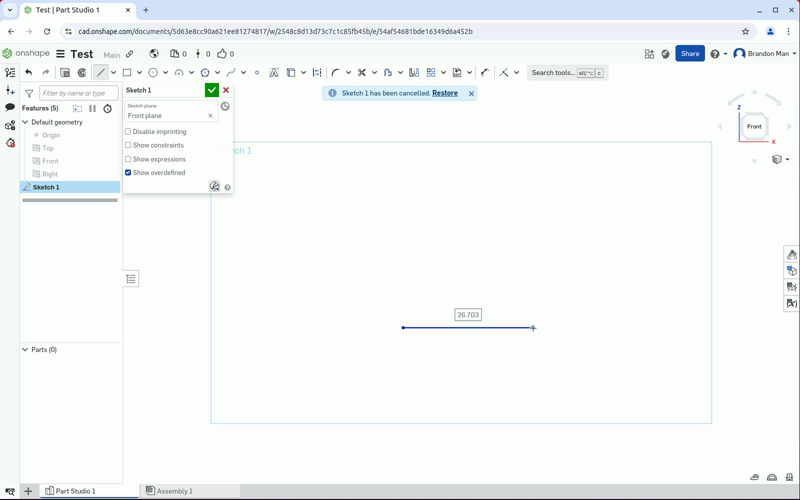
mouse_move(533, 237)
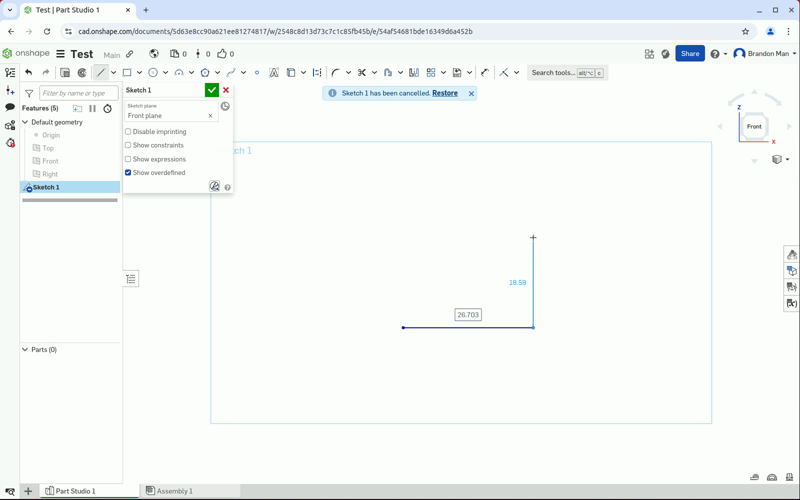
click(533, 237)
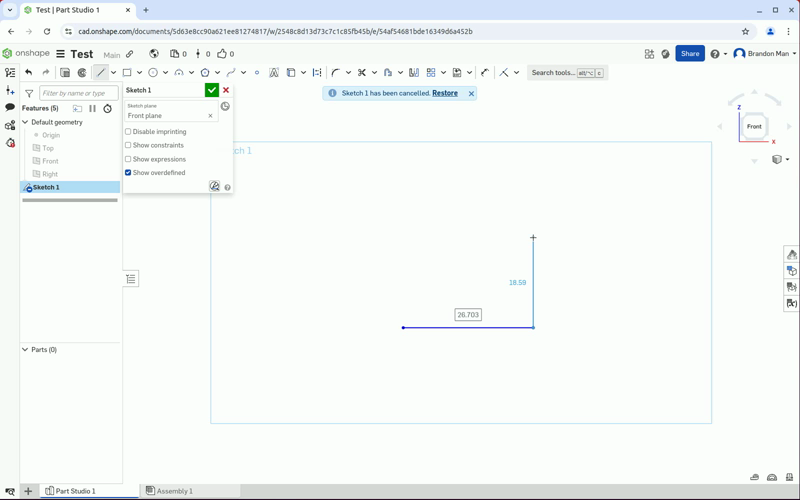
key_up(shift)
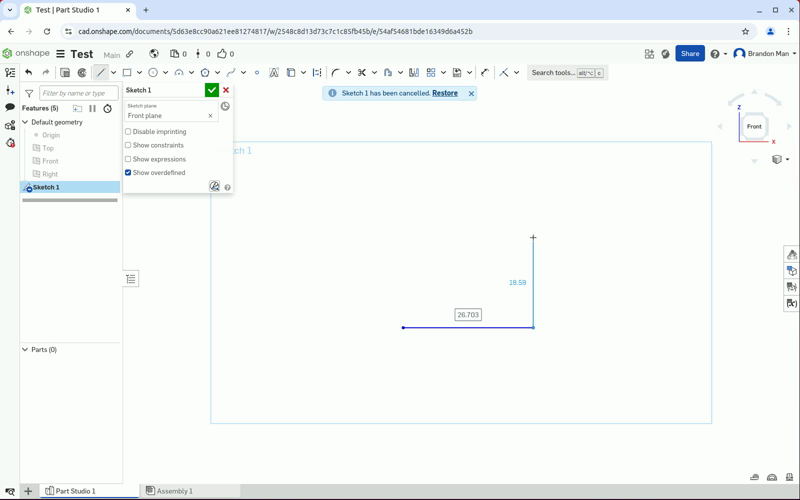
key_down(shift)
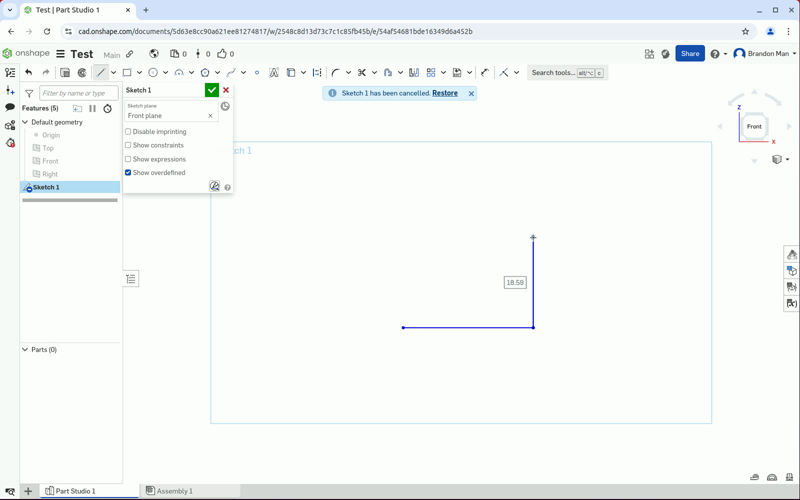
mouse_move(403, 237)
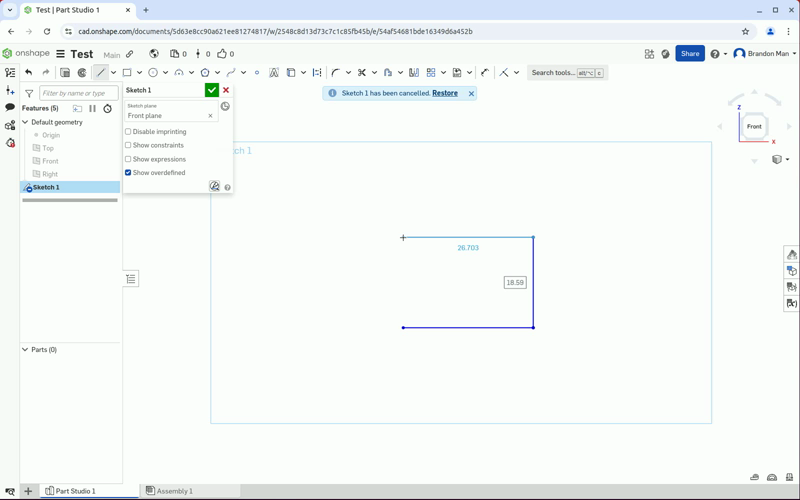
click(403, 237)
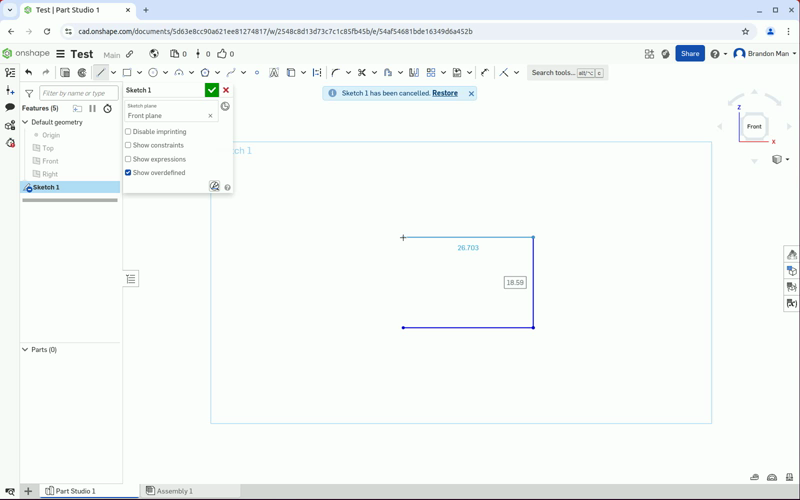
key_up(shift)
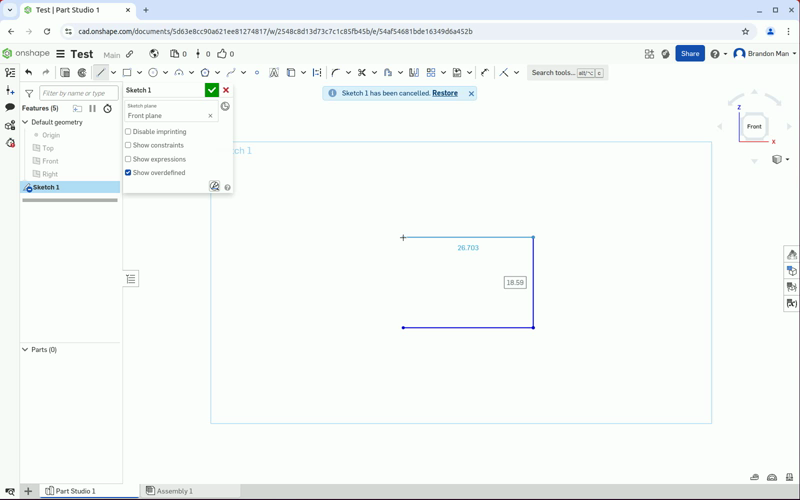
key_down(shift)
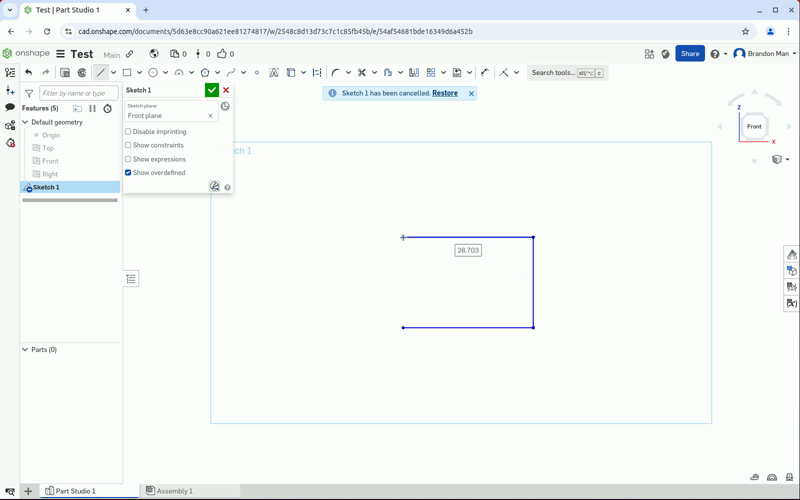
mouse_move(403, 327)
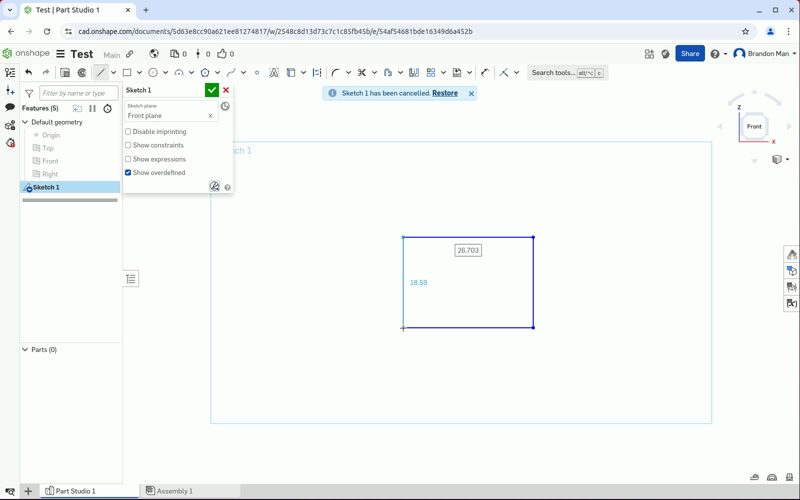
key_up(shift)
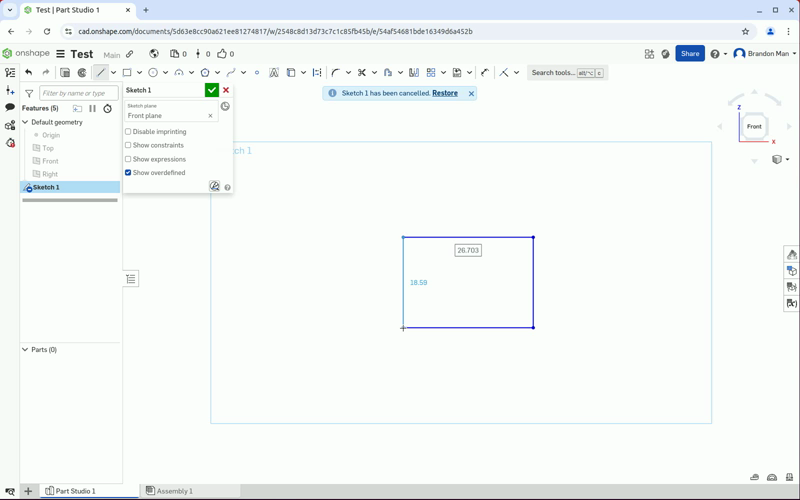
click(403, 327)
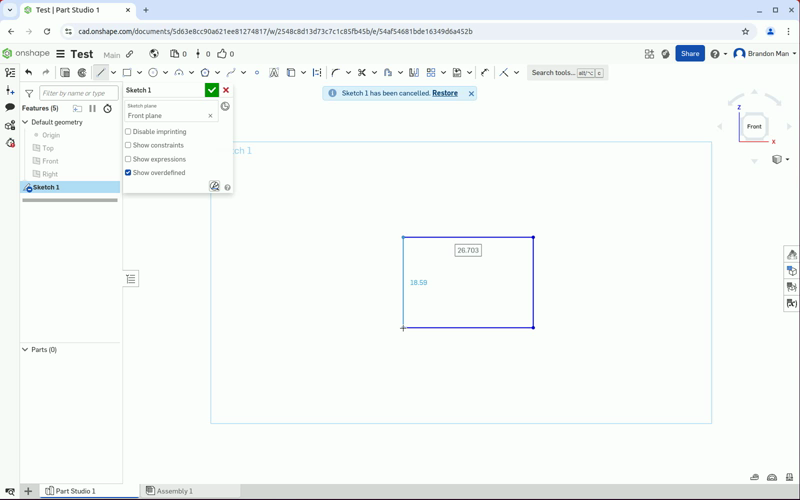
key(esc)
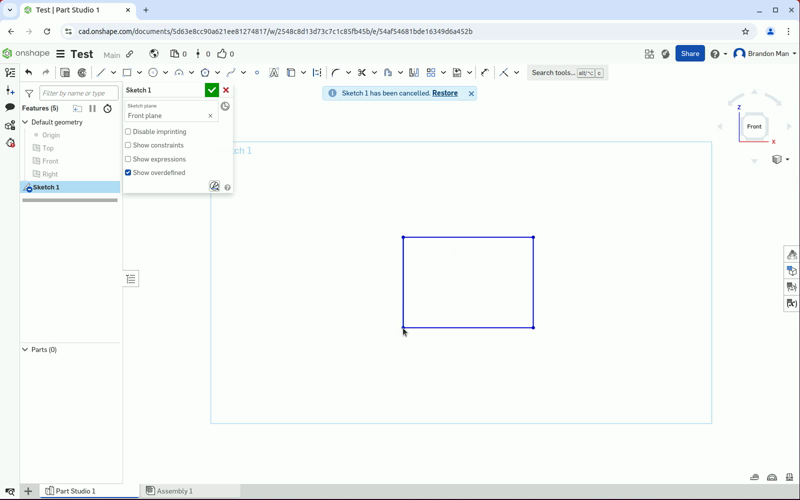
mouse_move(511, 255)
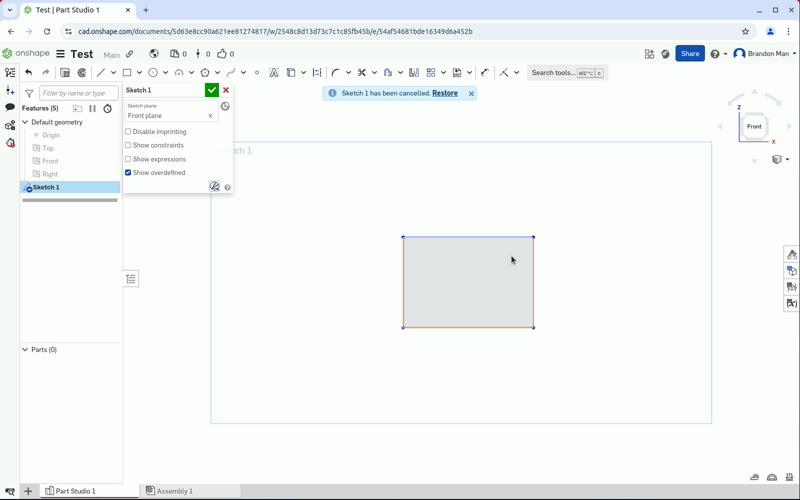
click(511, 255)
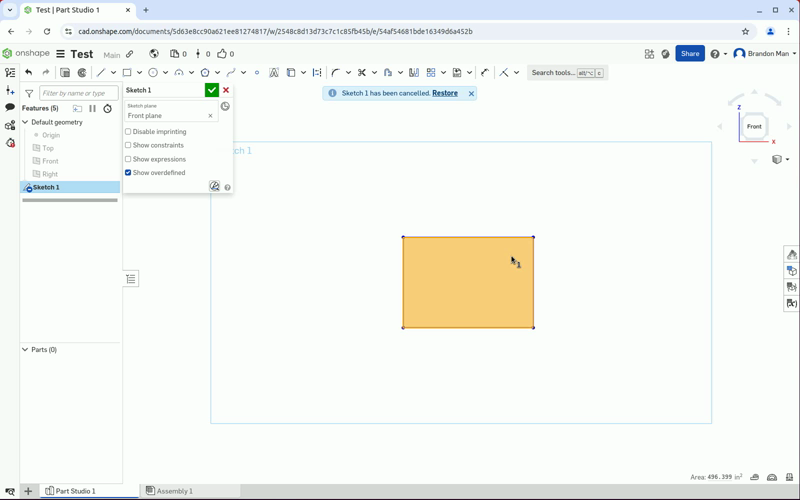
mouse_move(73, 352)
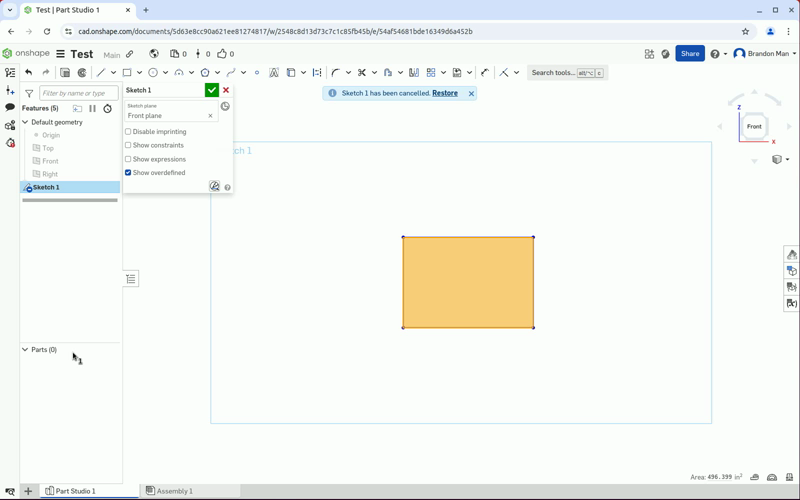
key(shift+y)
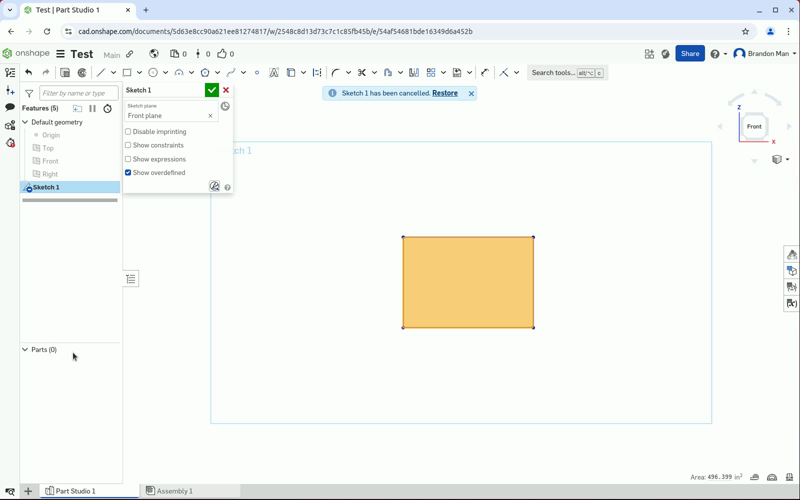
key(shift+e)
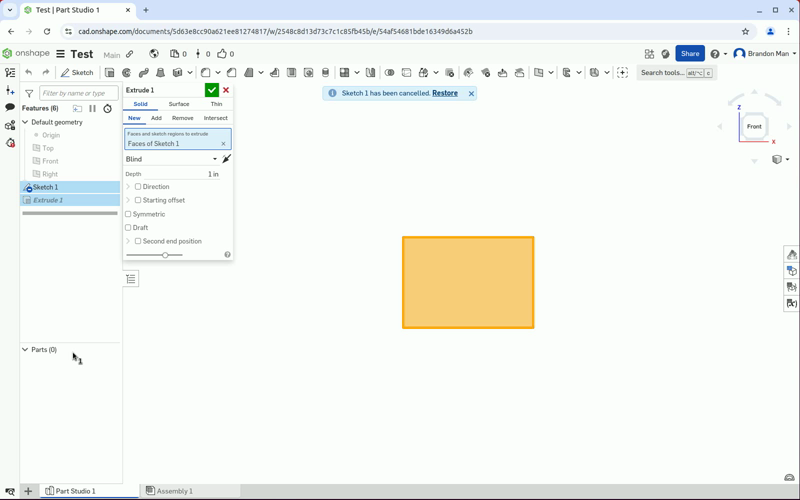
mouse_move(143, 106)
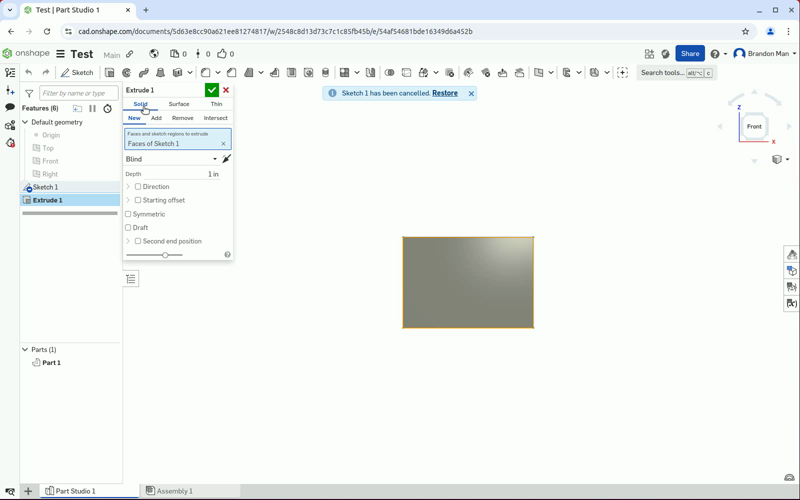
click(143, 106)
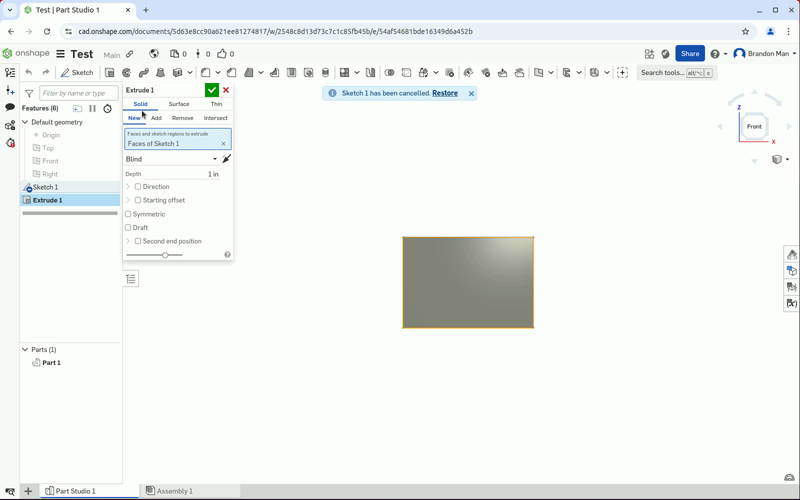
mouse_move(137, 120)
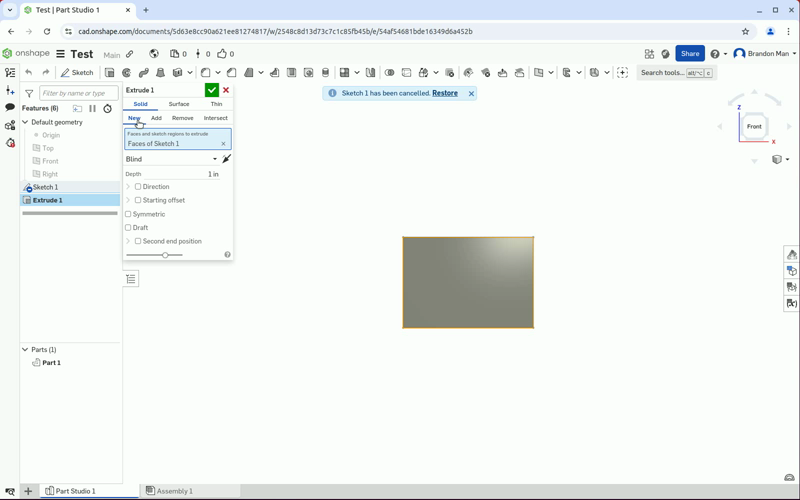
click(137, 120)
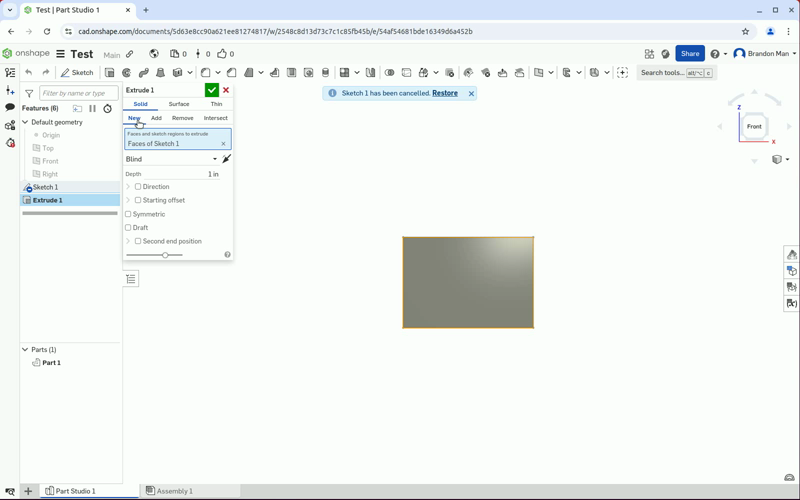
key(tab, 4)
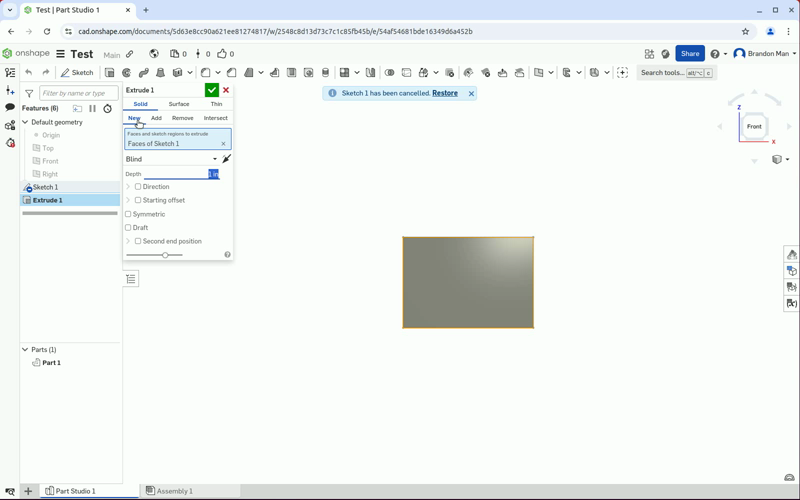
text(7.943)
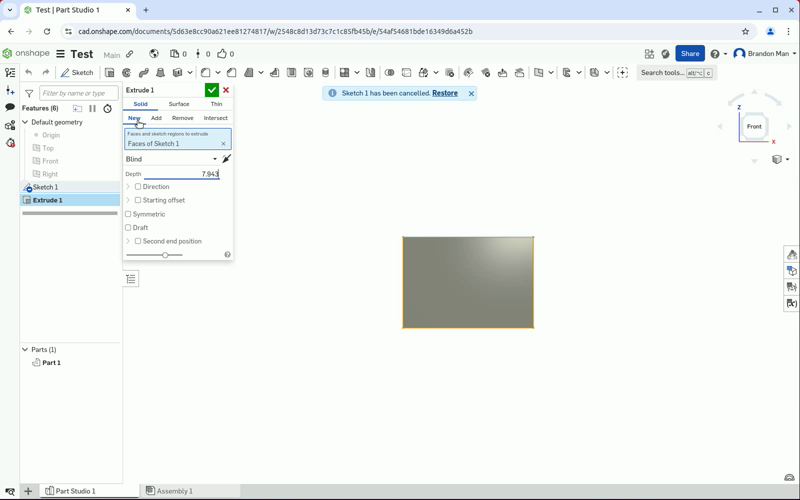
key(enter)
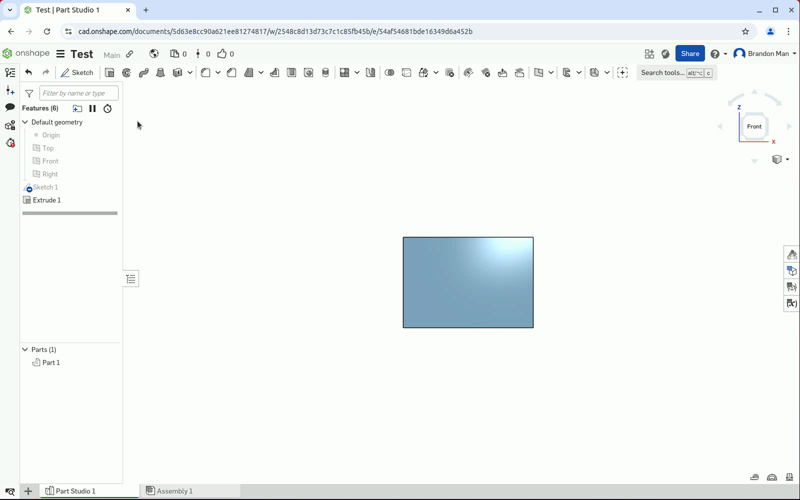
key(shift+h)
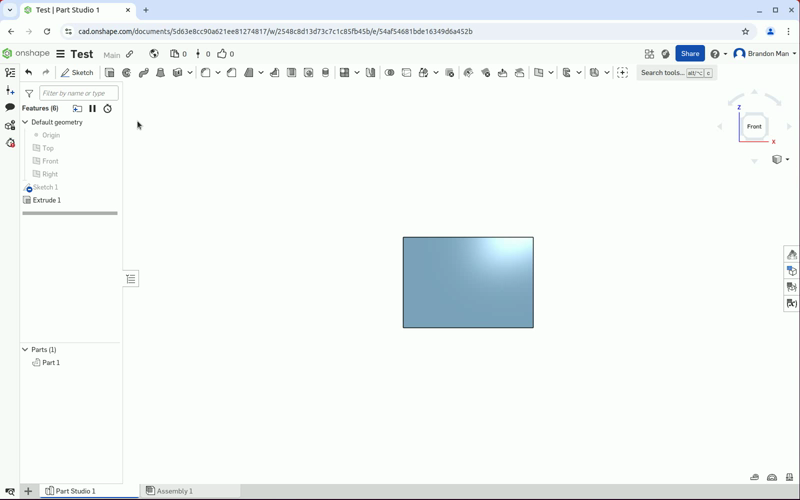
key(shift+h)
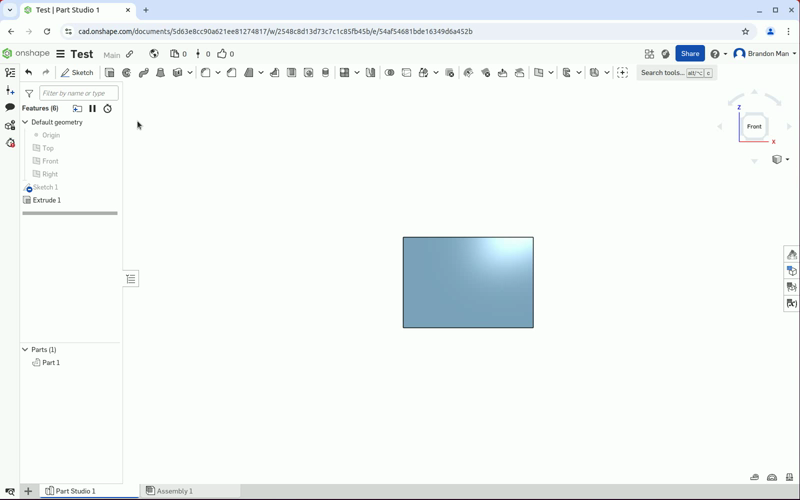
mouse_move(73, 189)
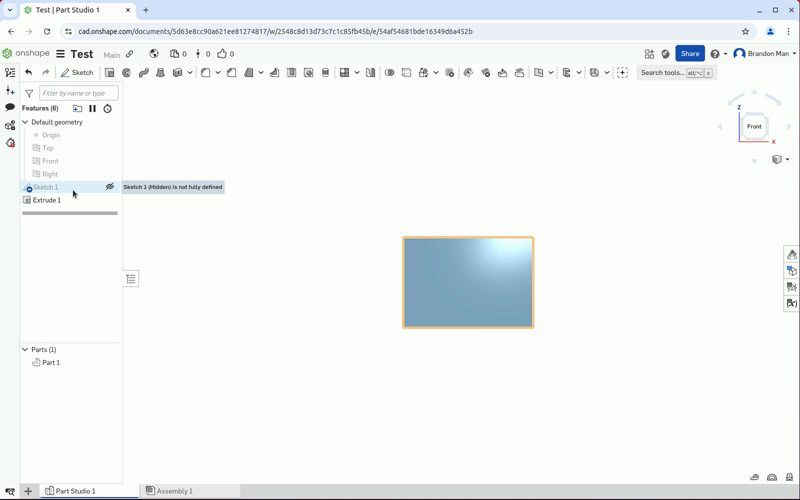
click(73, 189)
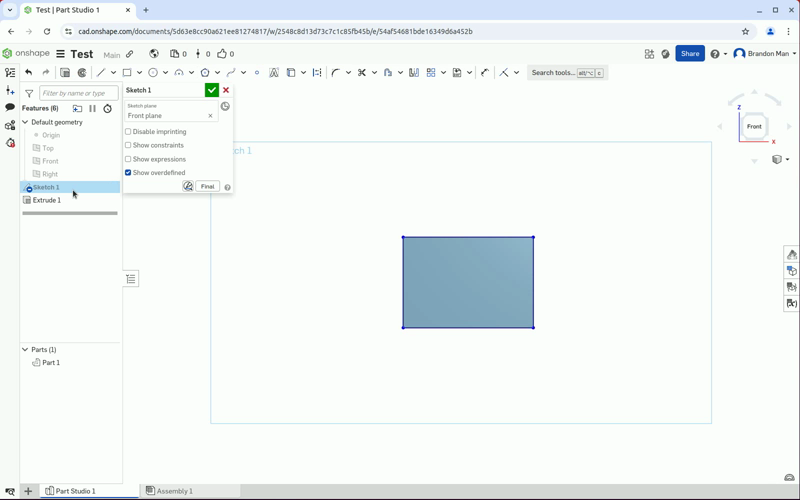
mouse_move(229, 92)
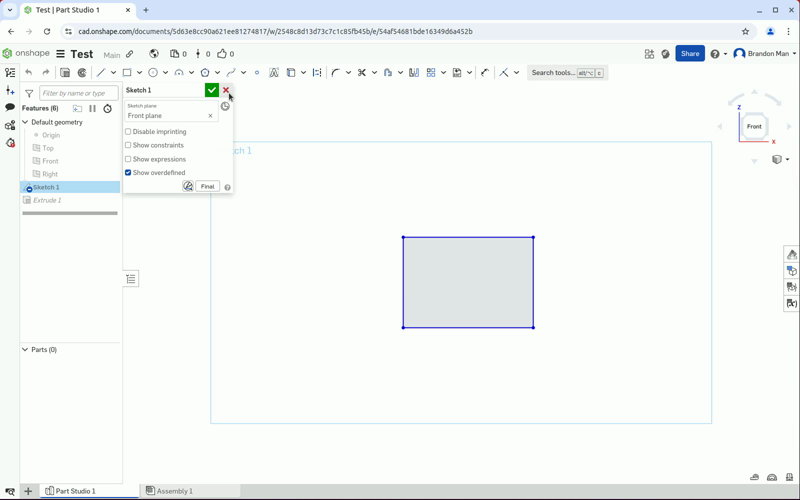
click(229, 92)
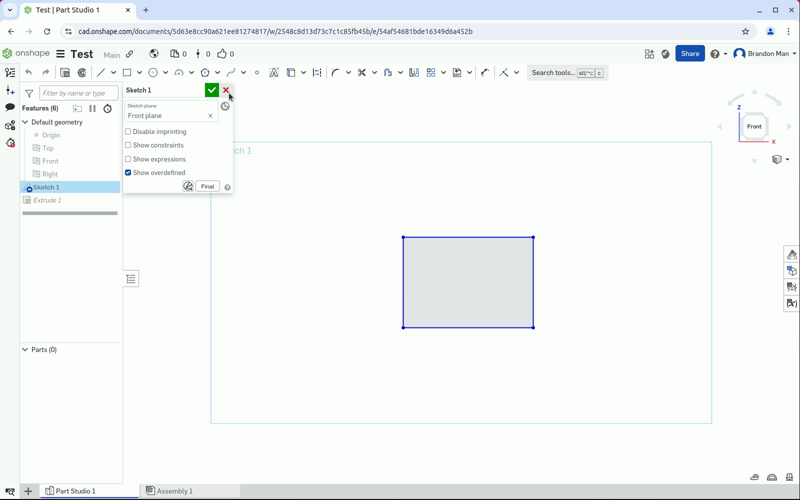
key(shift+s)
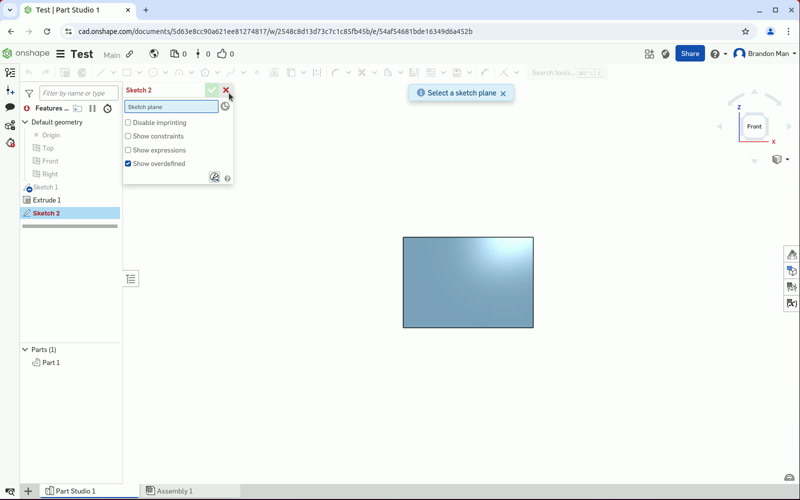
mouse_move(73, 163)
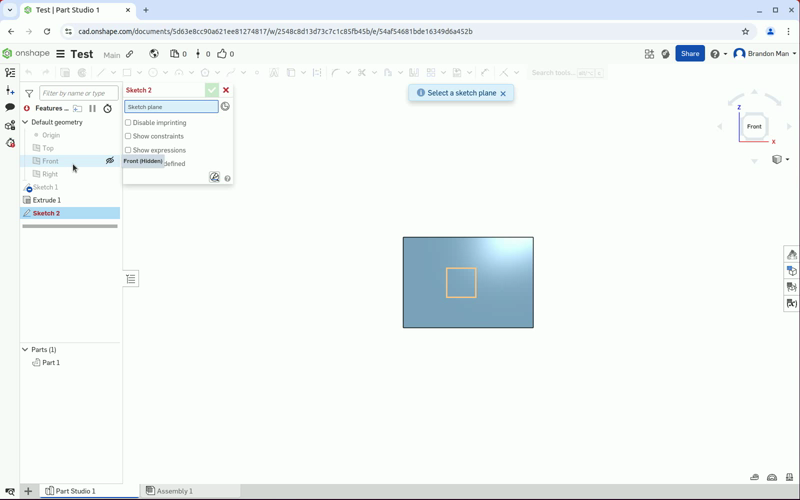
click(73, 163)
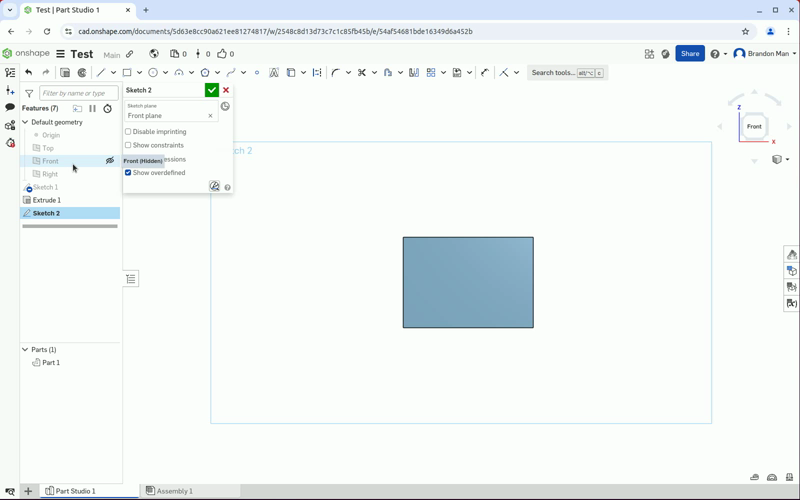
mouse_move(73, 352)
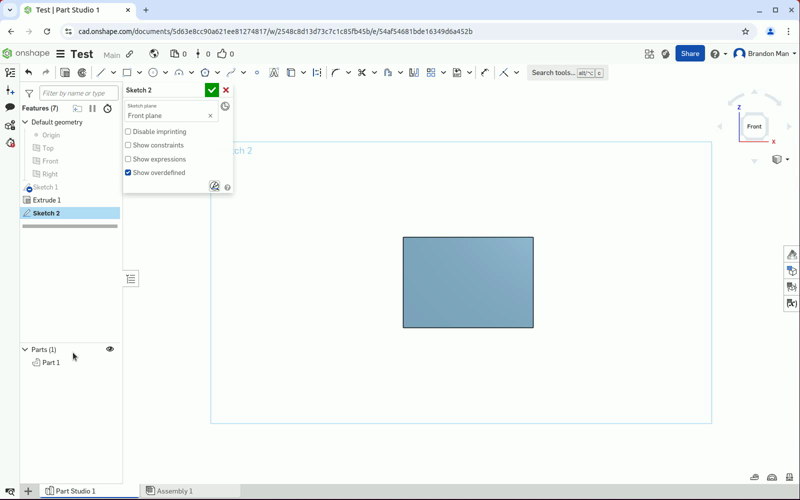
key(y)
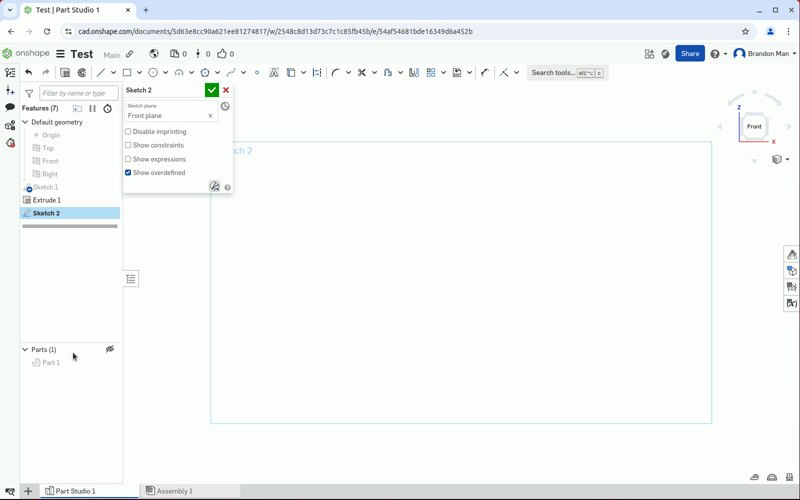
key(l)
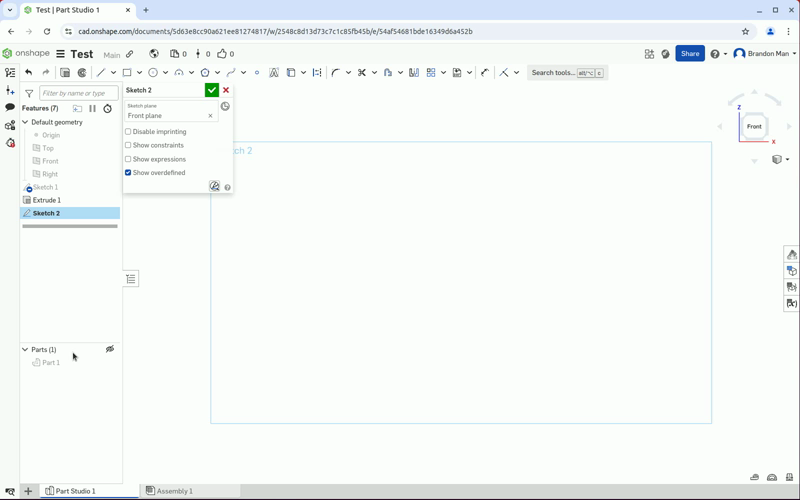
key_down(shift)
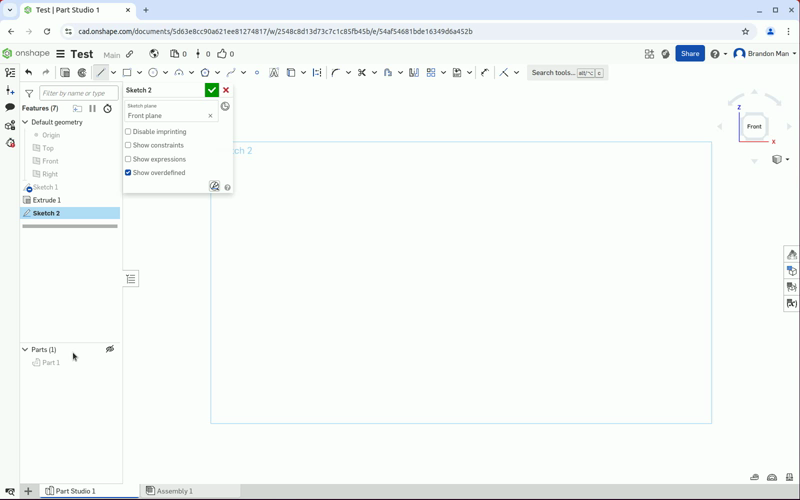
mouse_move(534, 366)
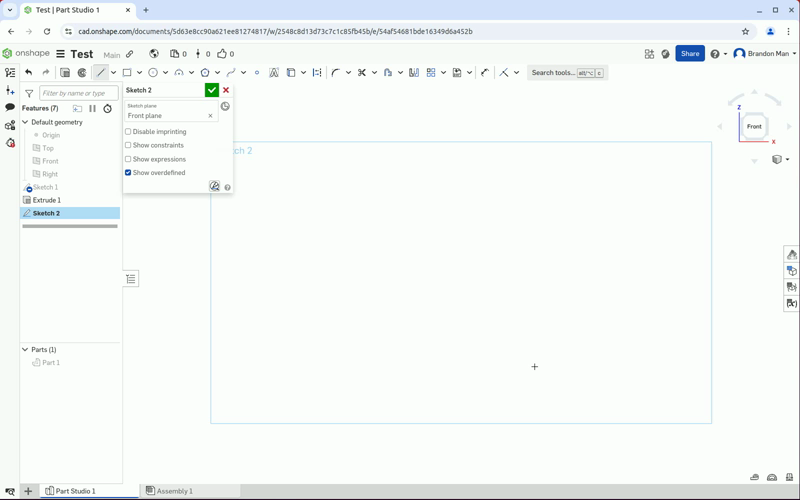
click(534, 366)
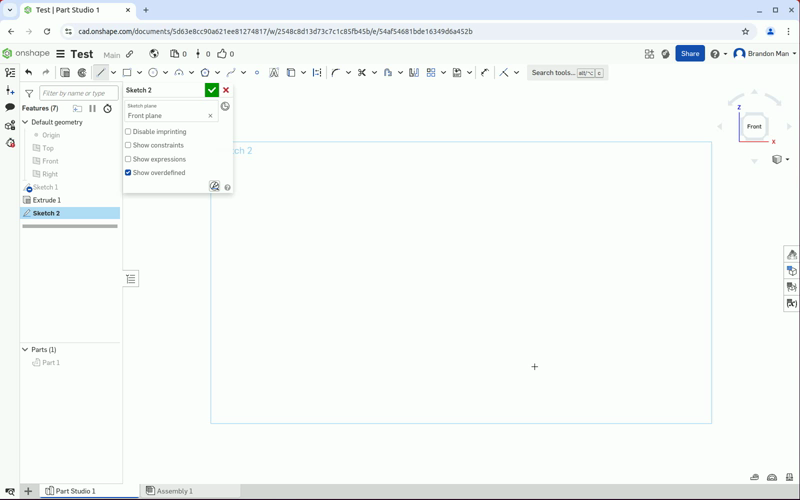
key_up(shift)
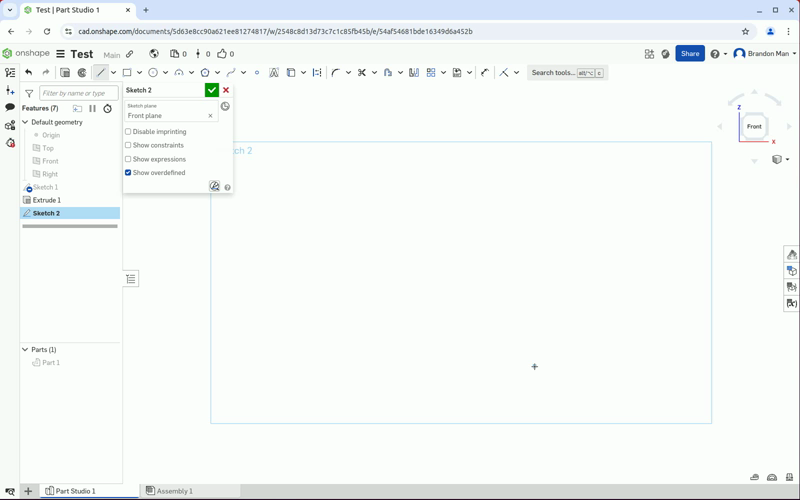
key_down(shift)
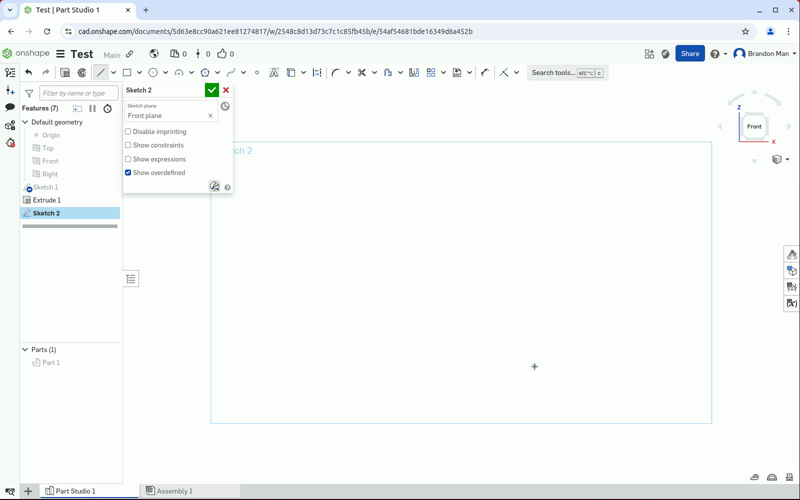
mouse_move(564, 366)
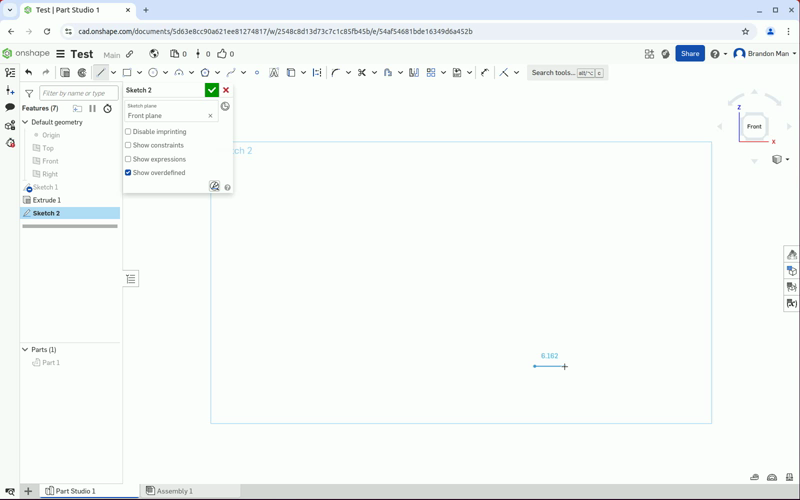
mouse_move(573, 366)
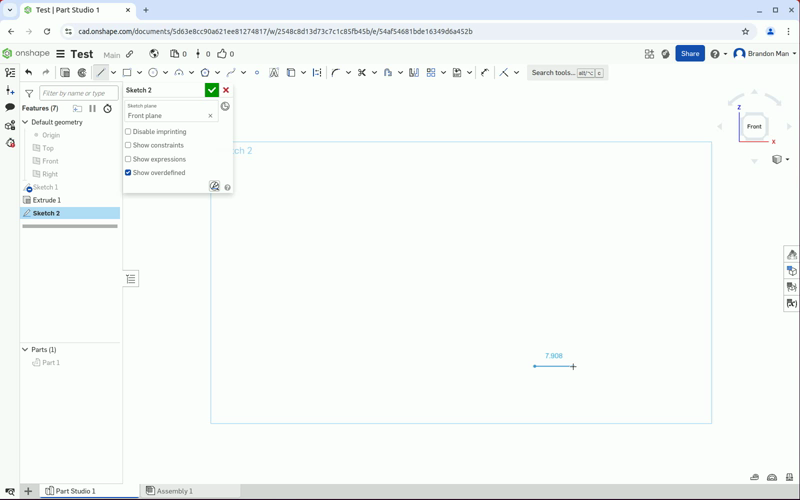
click(573, 366)
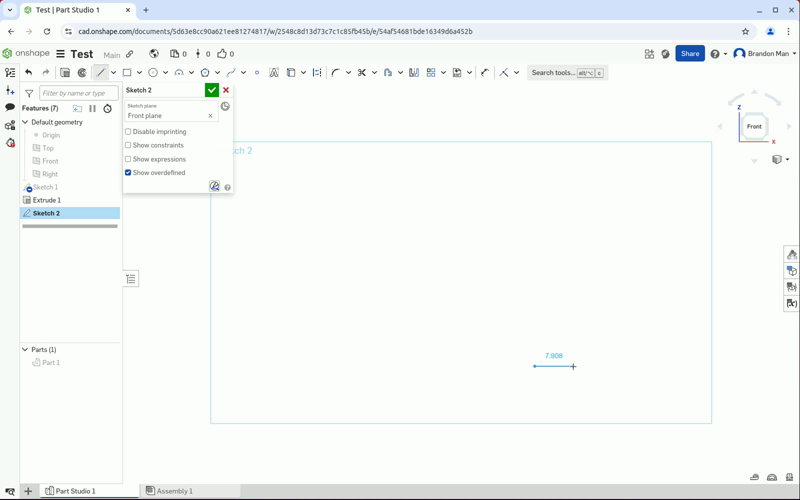
key_up(shift)
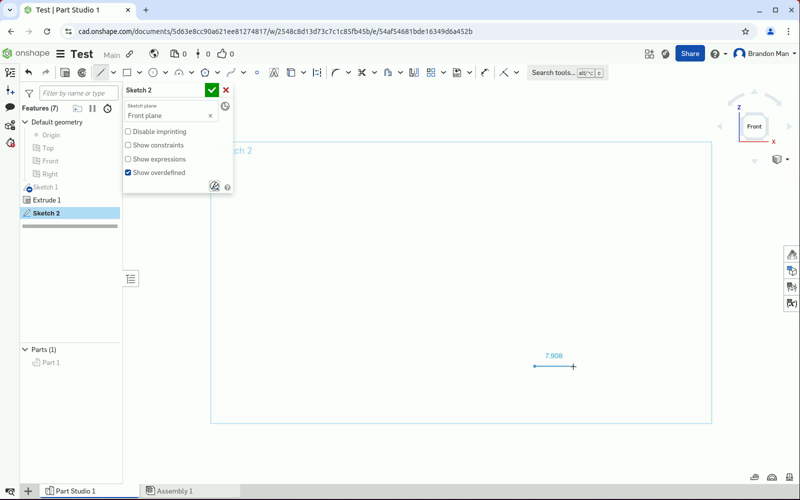
key_down(shift)
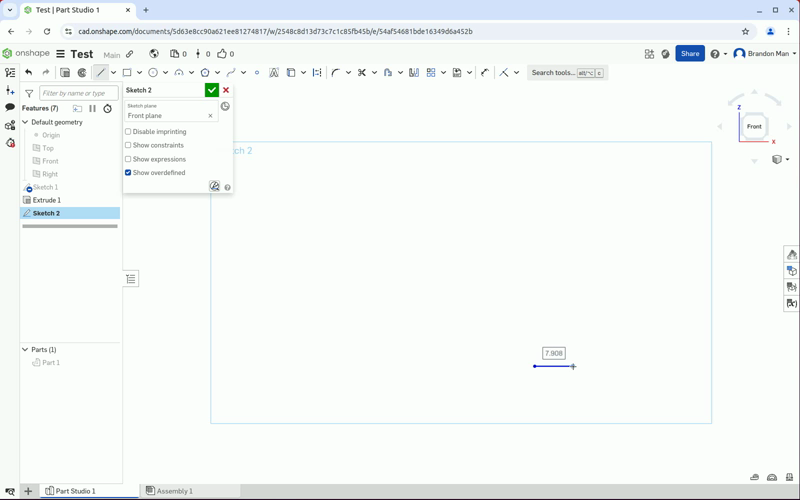
mouse_move(573, 236)
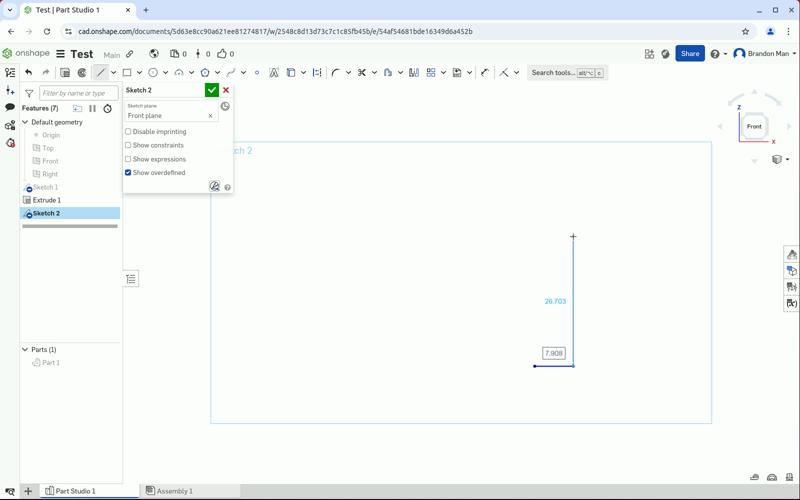
click(573, 236)
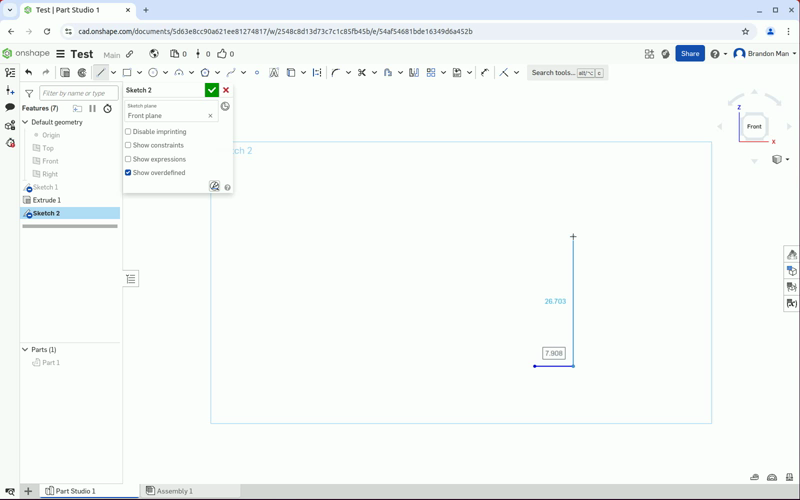
key_up(shift)
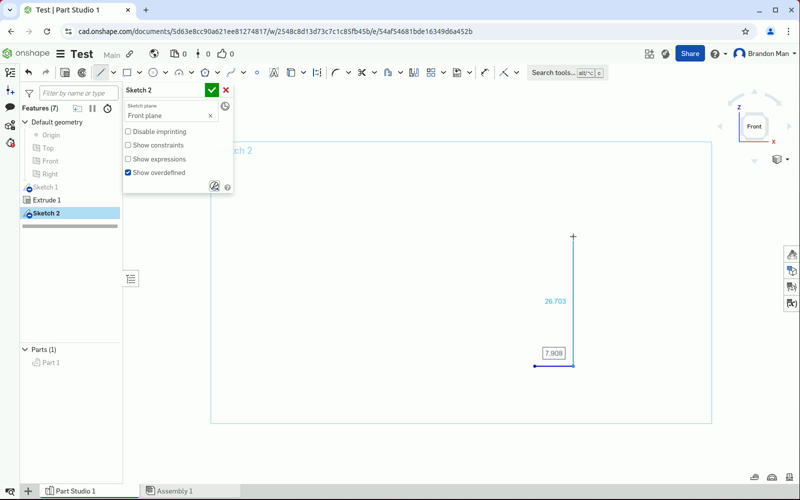
key_down(shift)
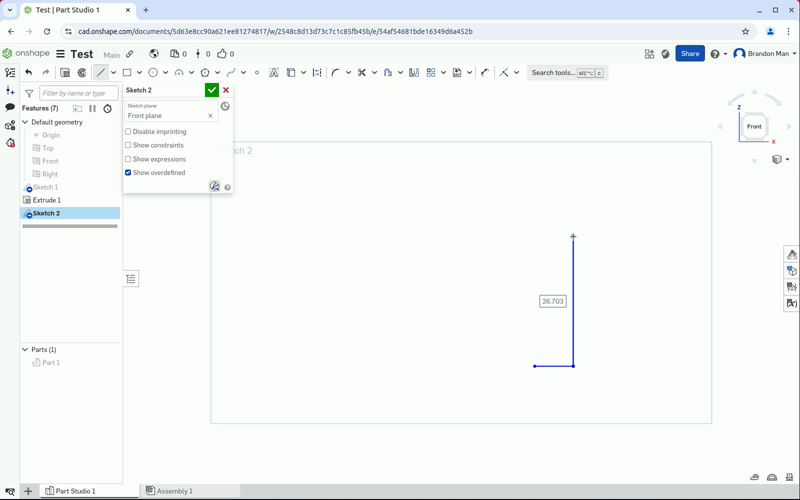
mouse_move(589, 236)
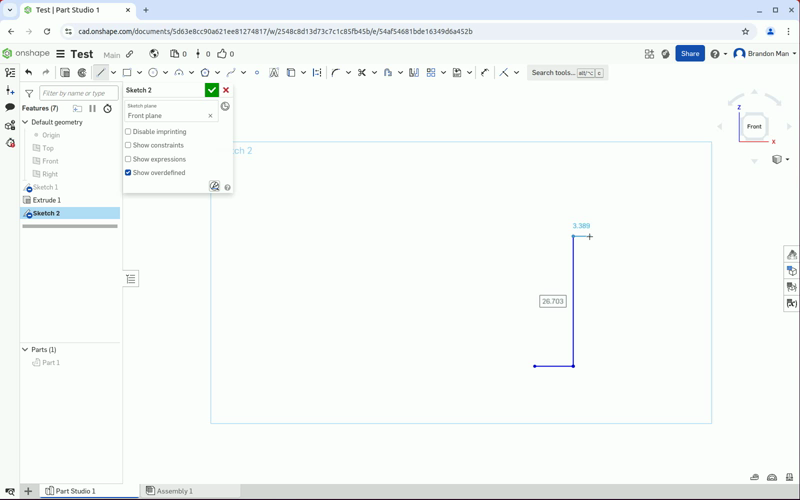
mouse_move(534, 236)
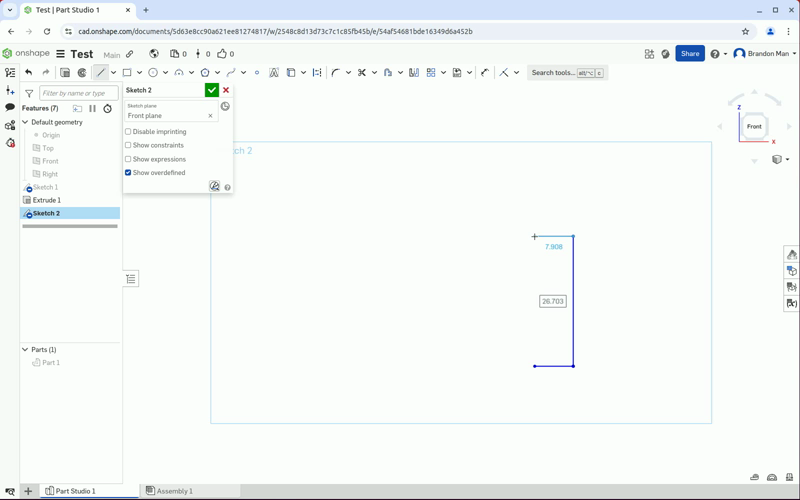
click(534, 236)
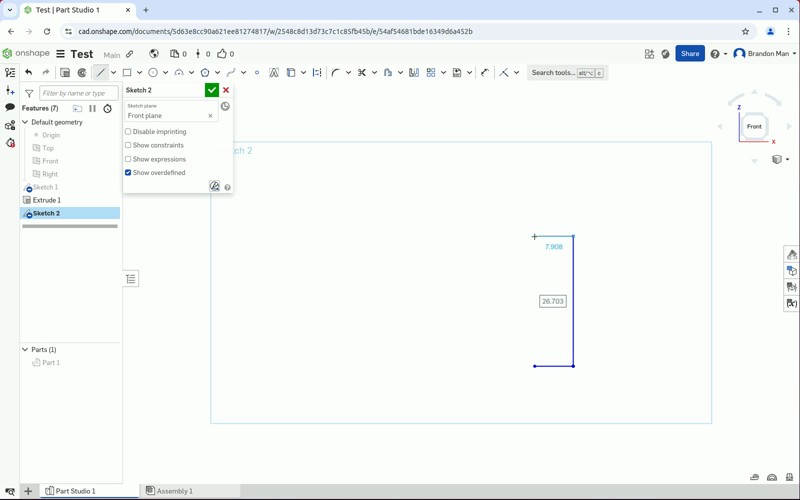
key_up(shift)
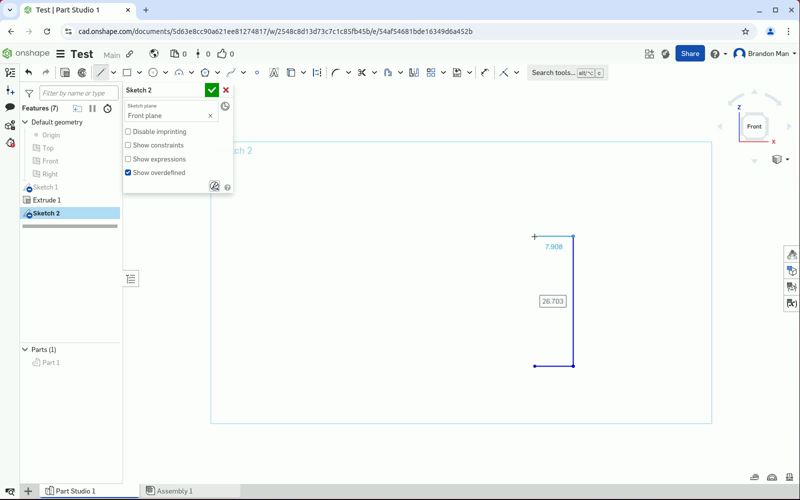
key_down(shift)
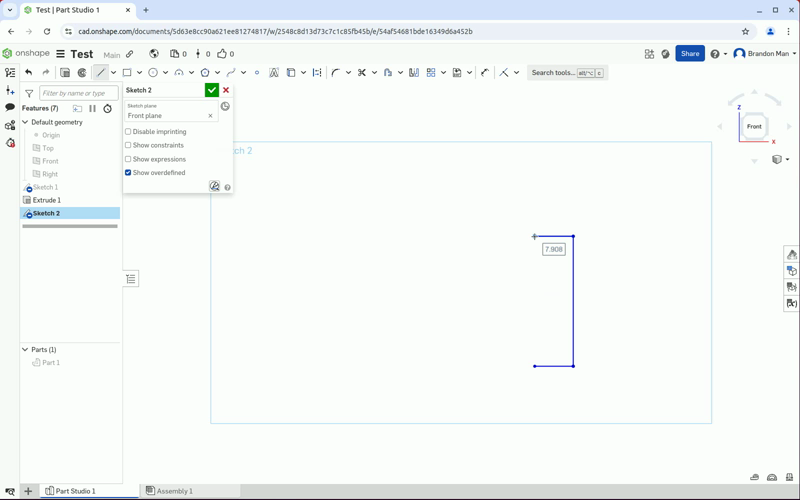
mouse_move(534, 327)
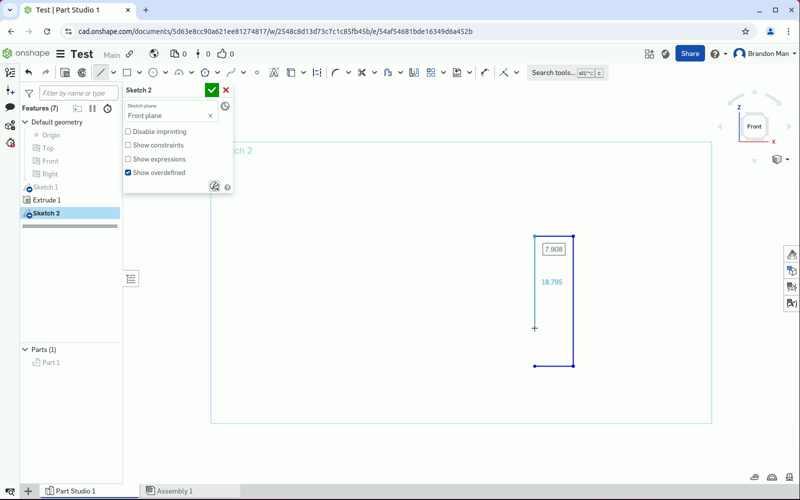
click(534, 327)
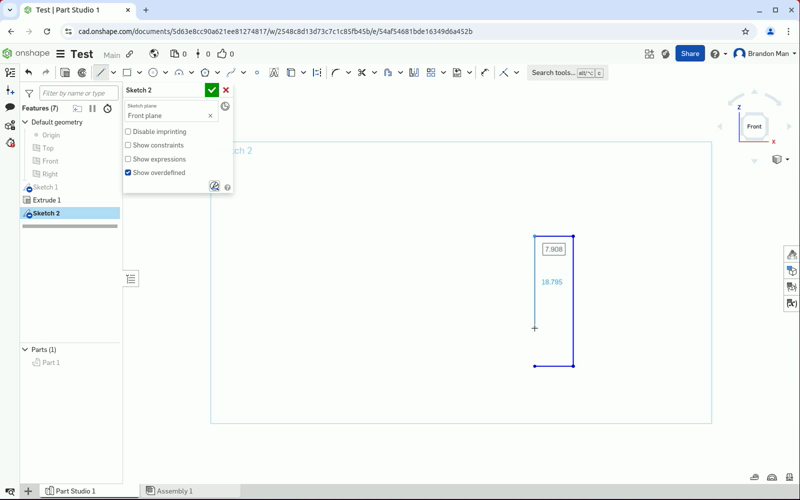
key_up(shift)
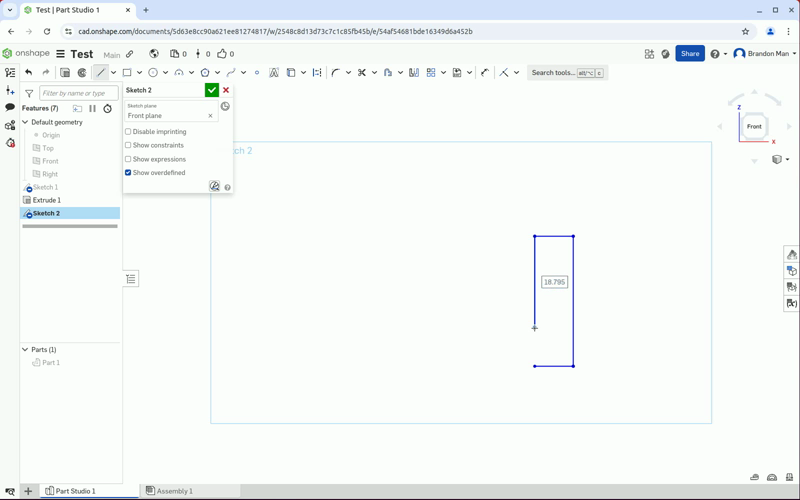
mouse_move(564, 327)
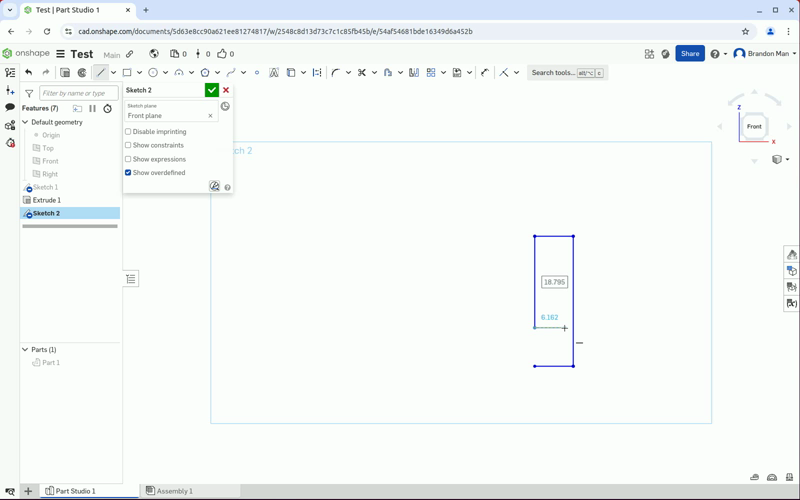
key_down(shift)
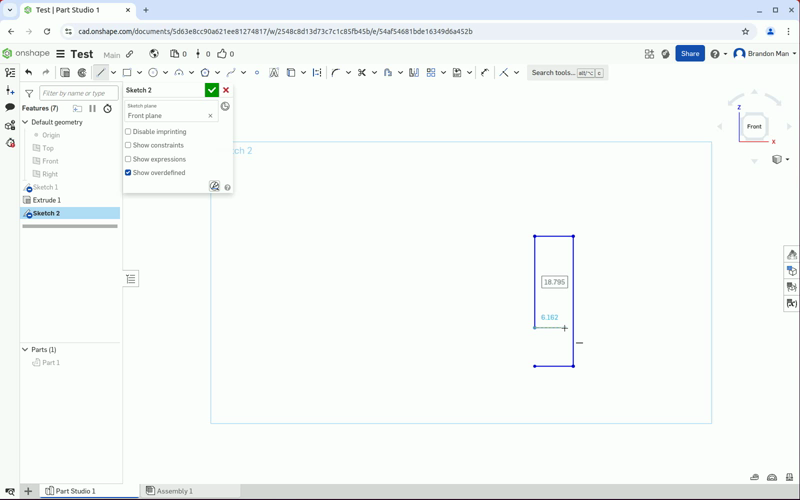
mouse_move(534, 366)
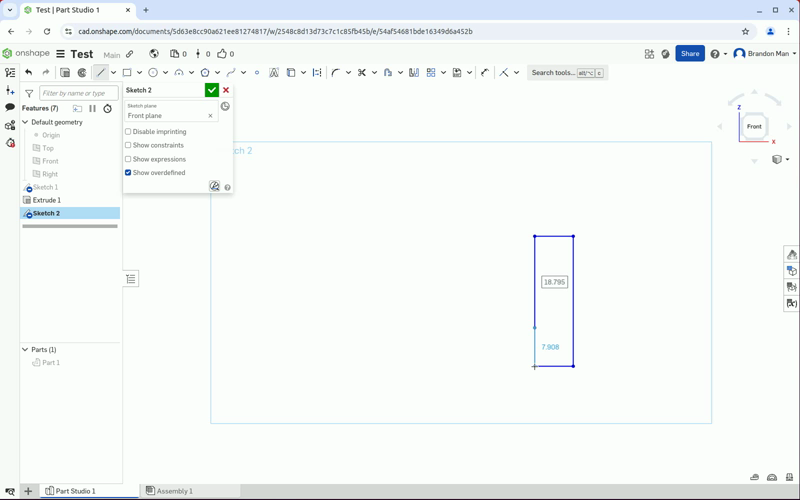
key_up(shift)
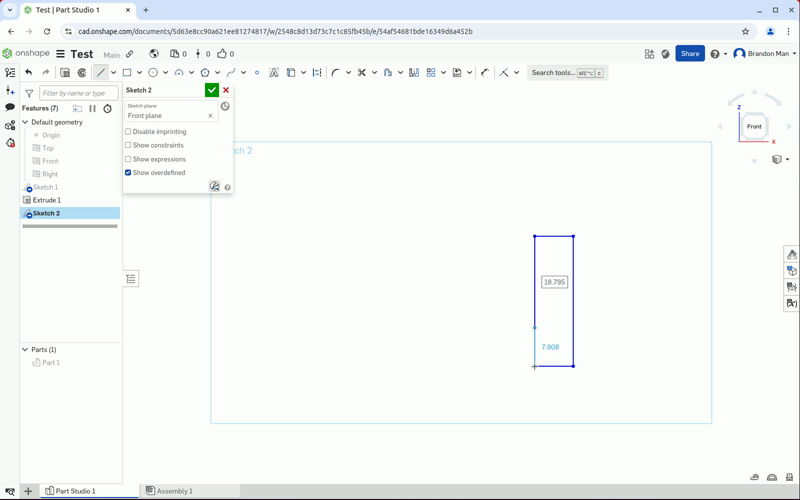
click(534, 366)
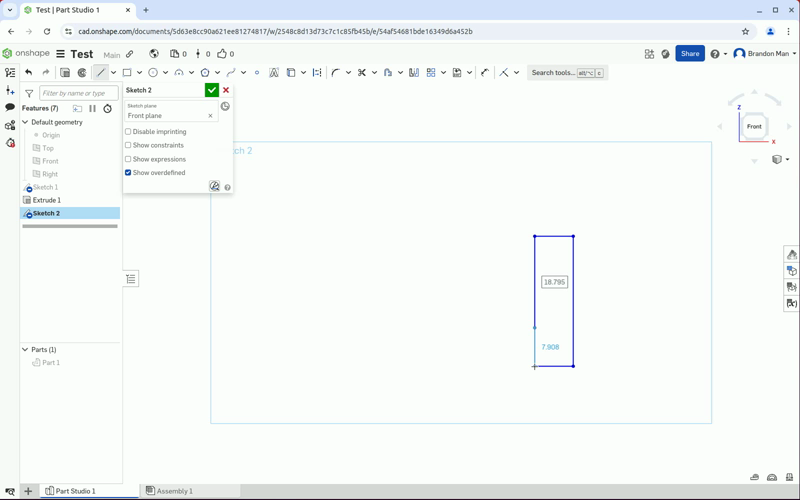
key(esc)
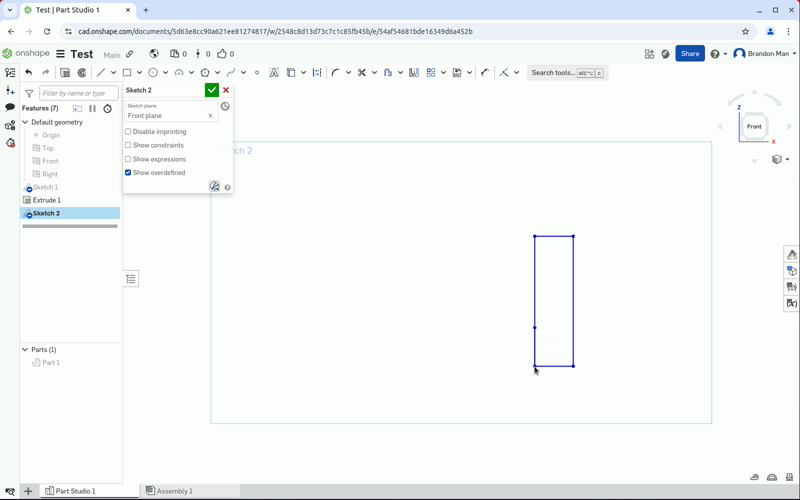
mouse_move(567, 298)
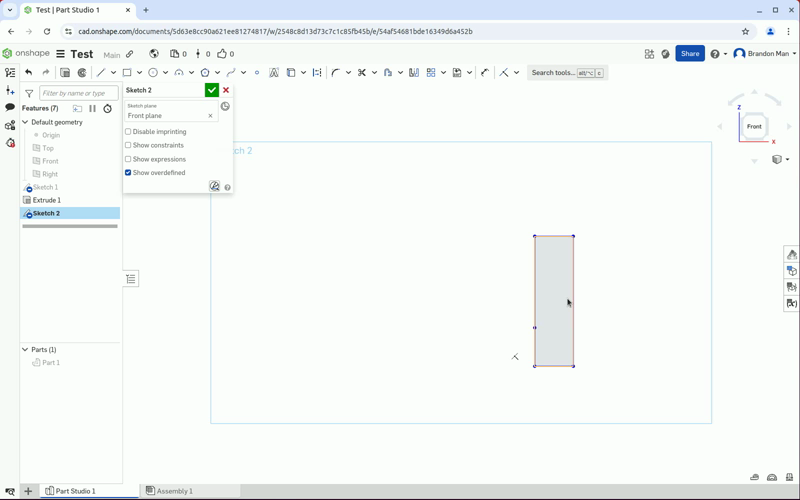
click(567, 298)
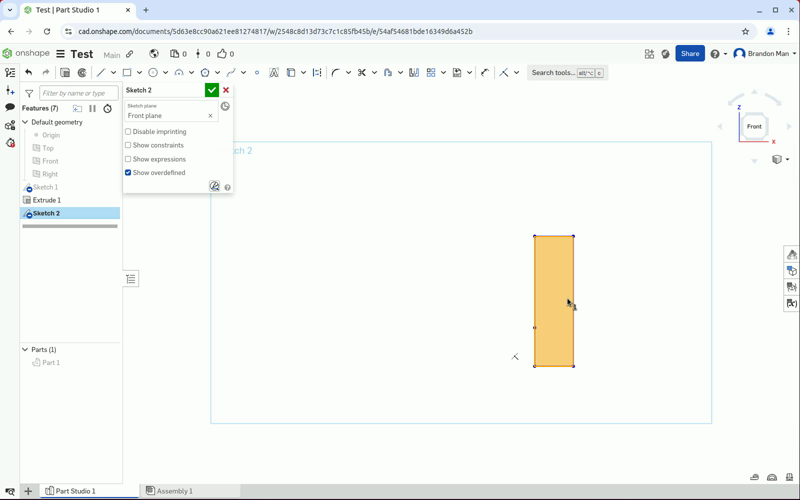
mouse_move(73, 352)
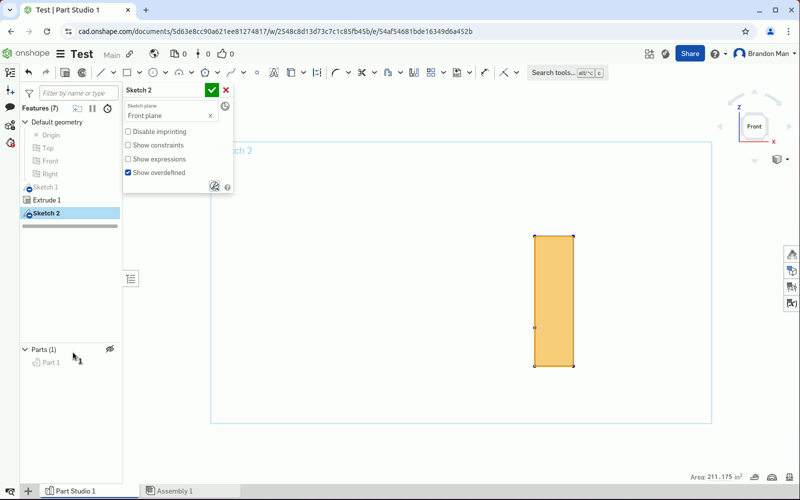
key(shift+y)
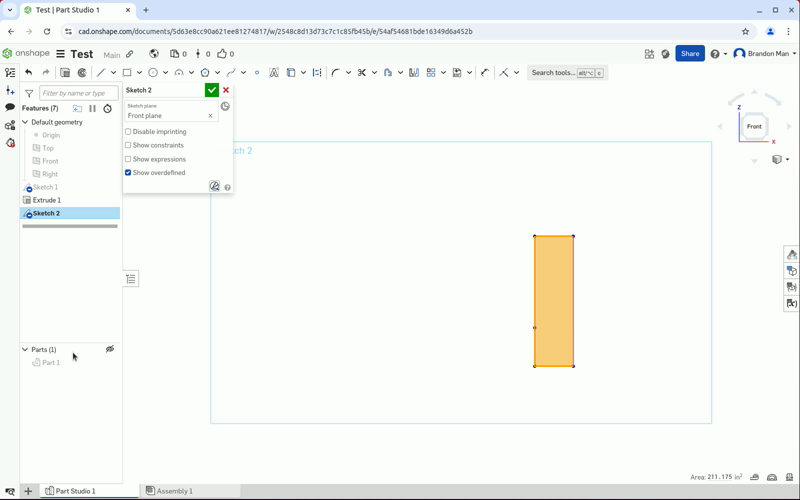
key(shift+e)
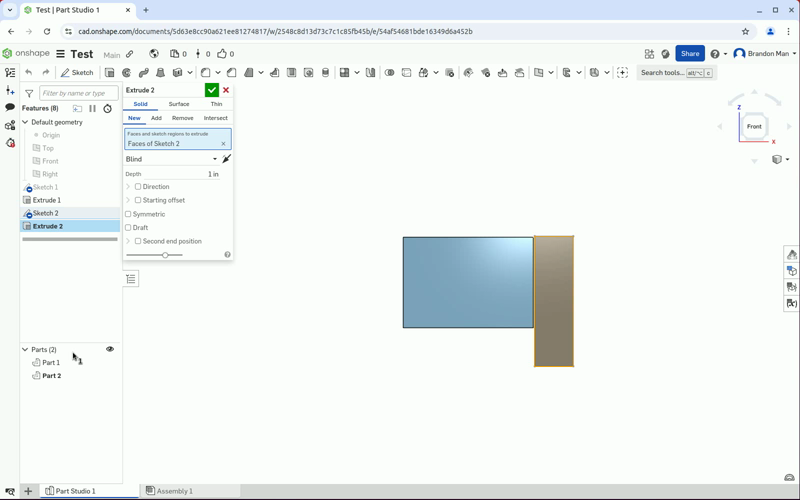
mouse_move(143, 106)
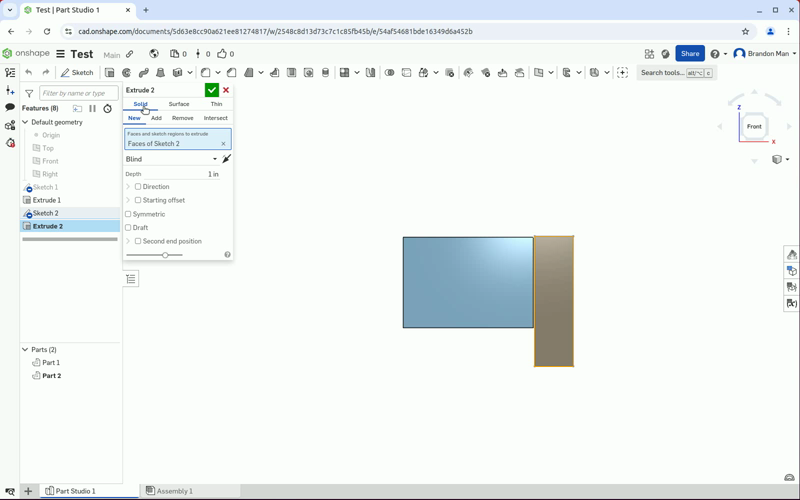
click(143, 106)
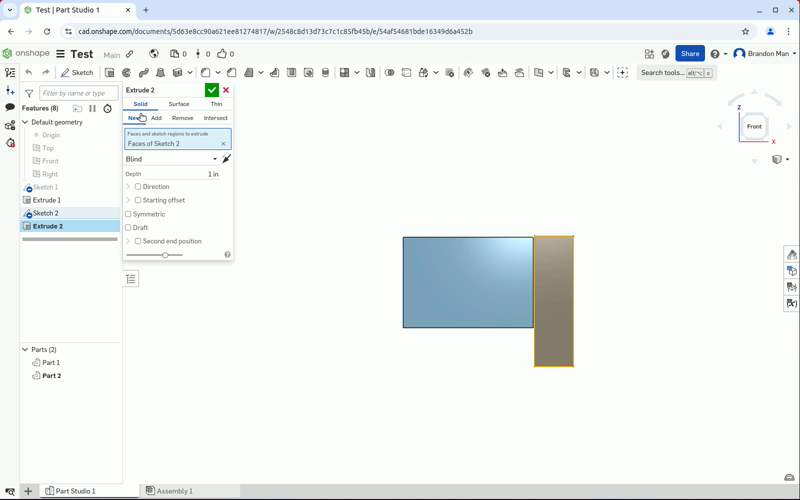
mouse_move(137, 120)
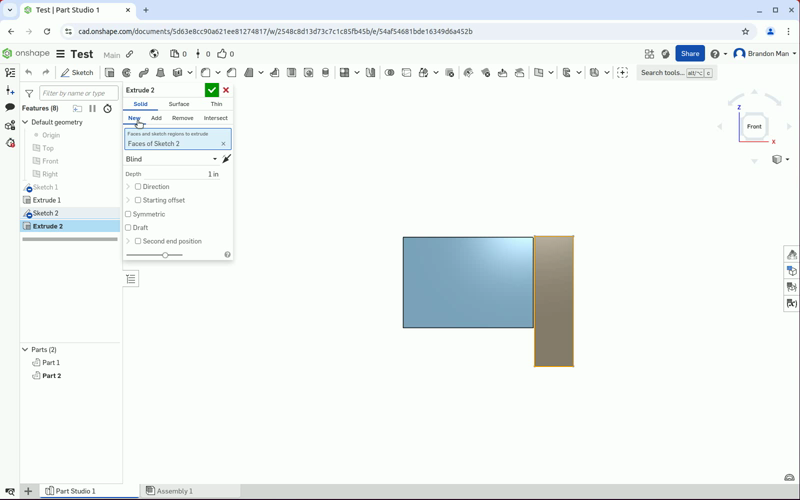
click(137, 120)
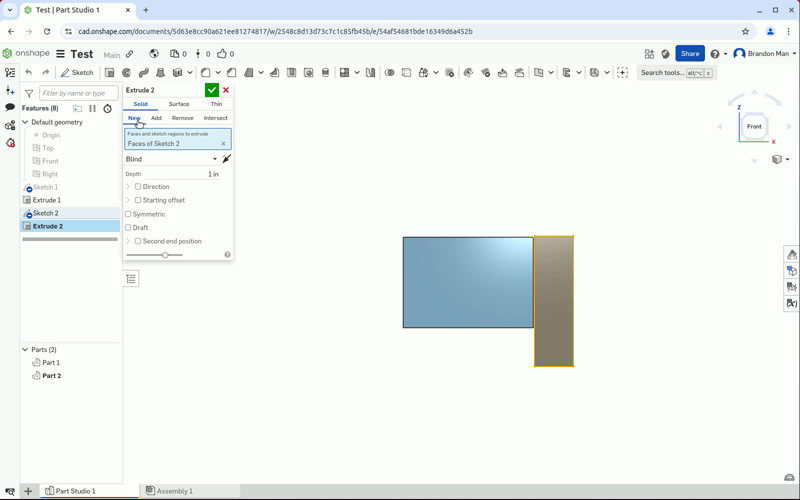
key(tab, 4)
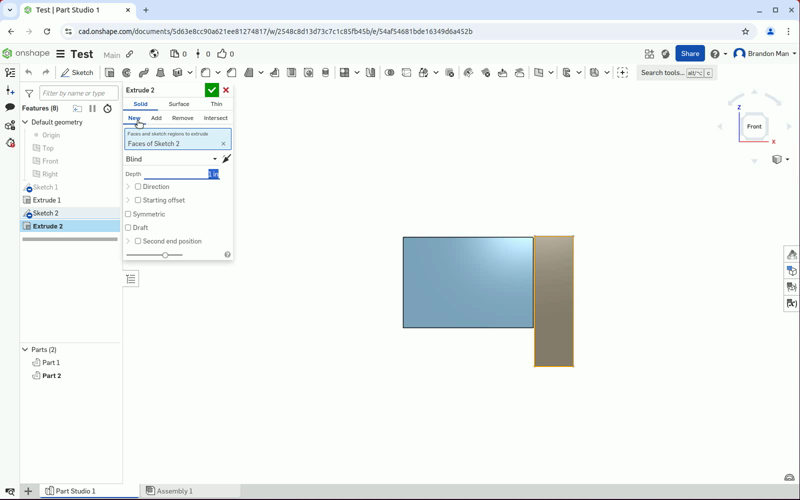
text(18.775)
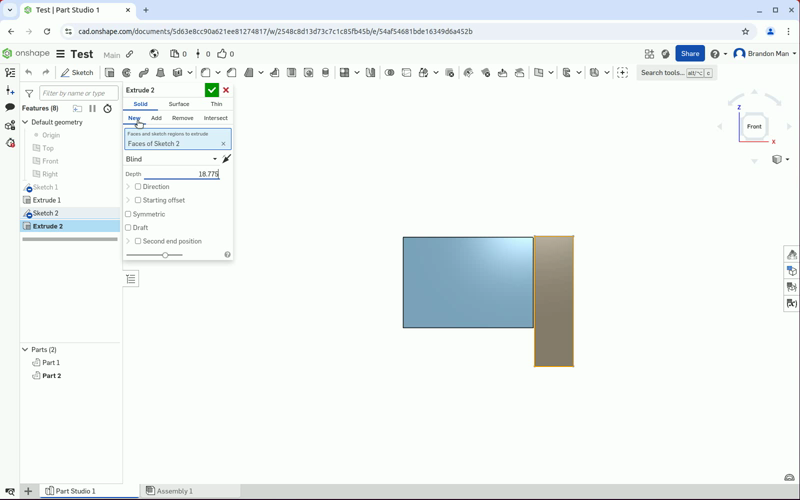
key(enter)
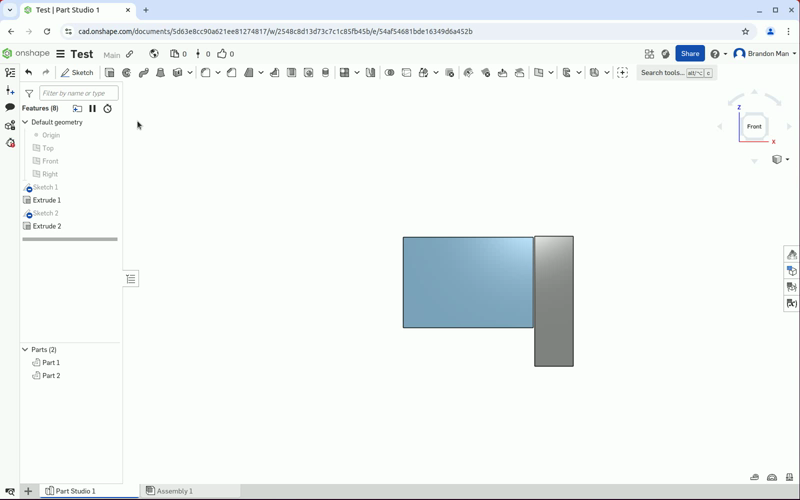
key(shift+h)
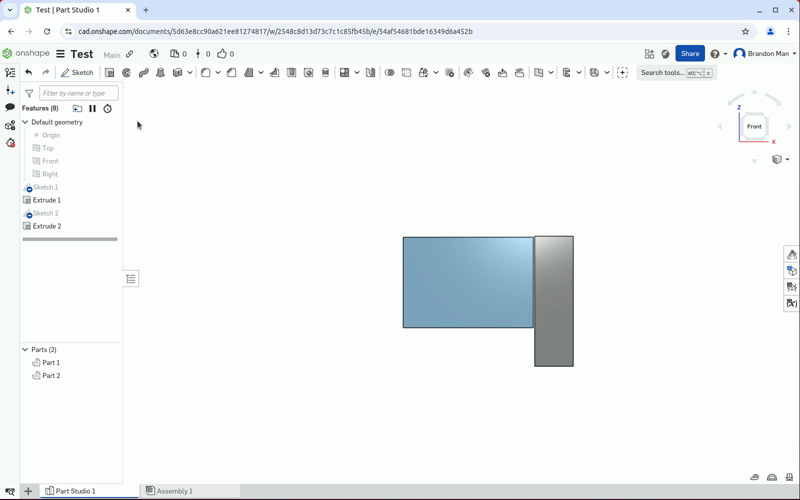
key(shift+h)
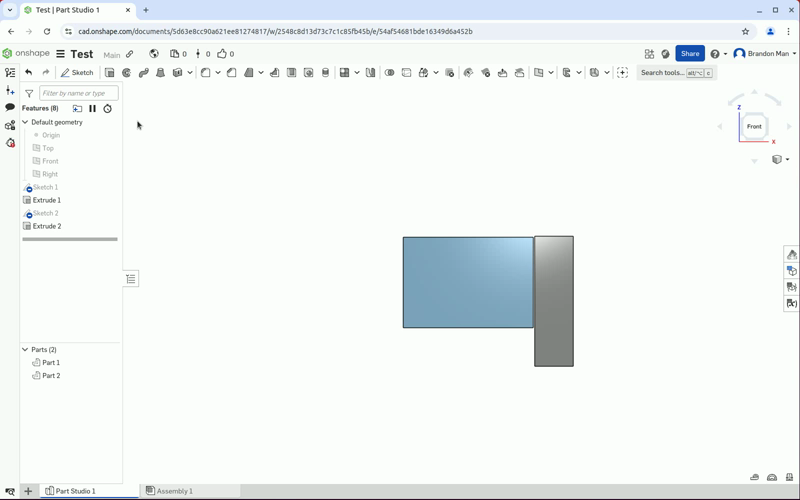
mouse_move(73, 189)
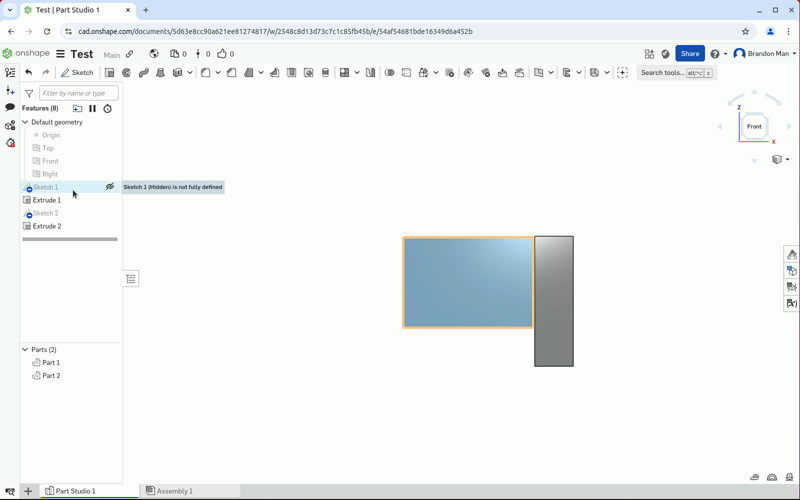
click(73, 189)
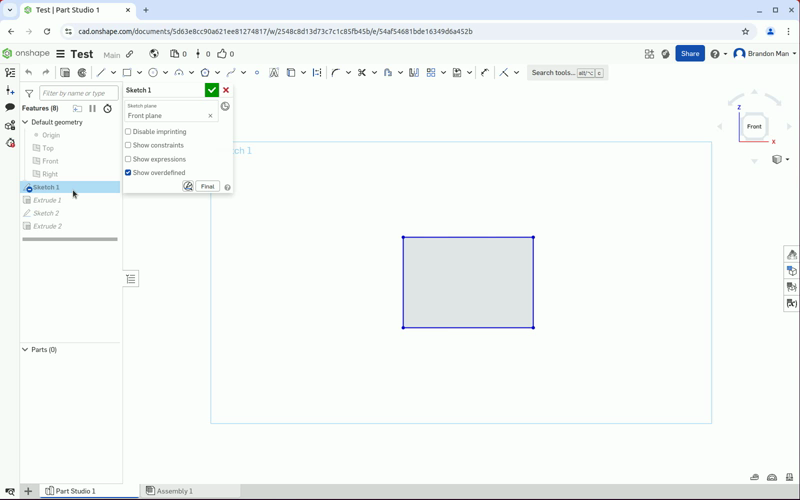
mouse_move(229, 92)
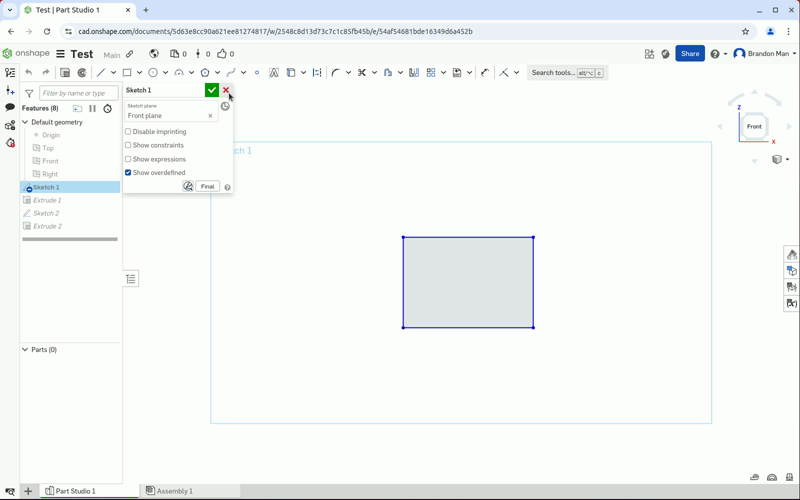
click(229, 92)
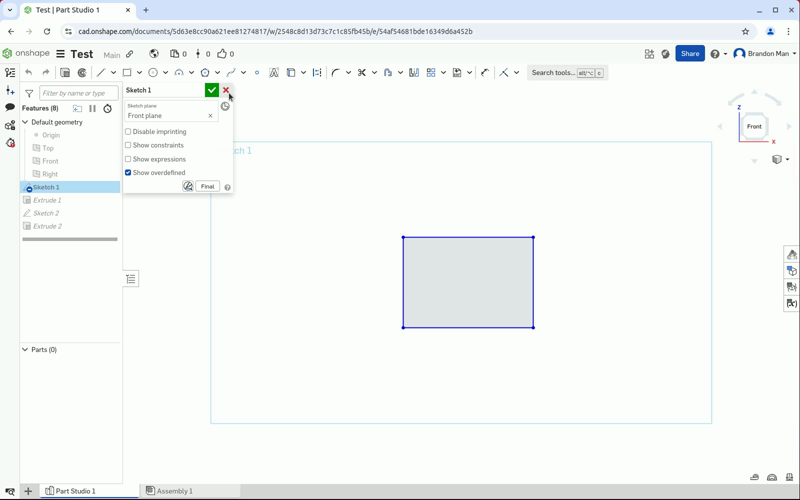
key(shift+s)
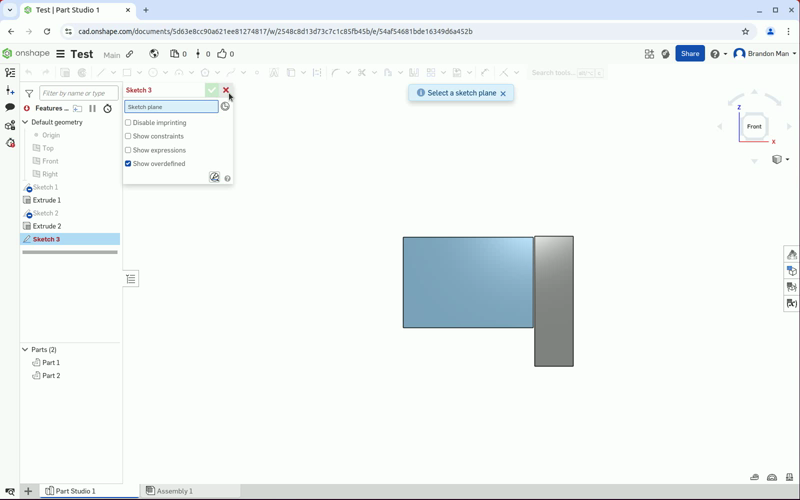
mouse_move(73, 163)
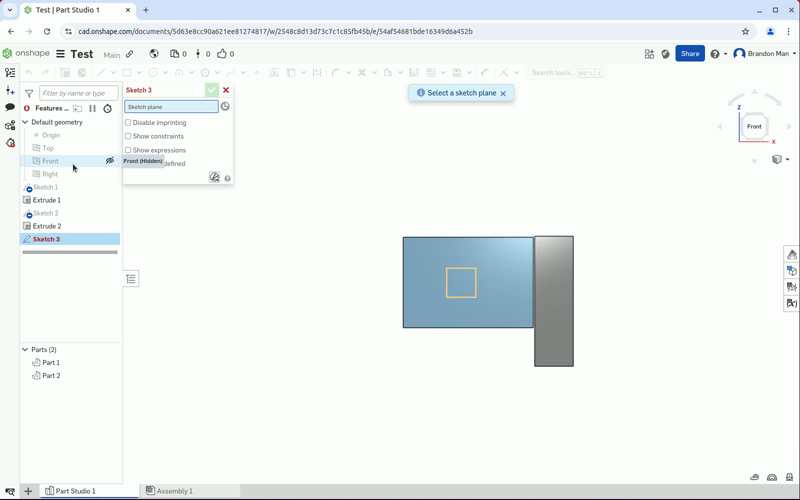
click(73, 163)
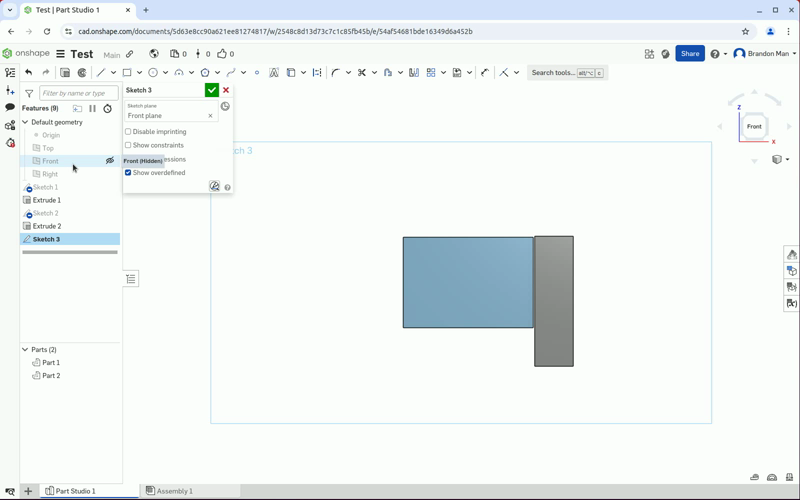
mouse_move(73, 352)
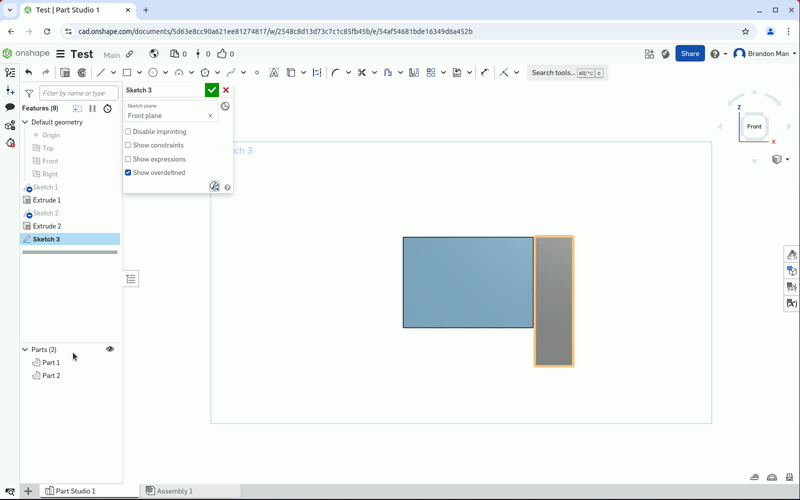
key(y)
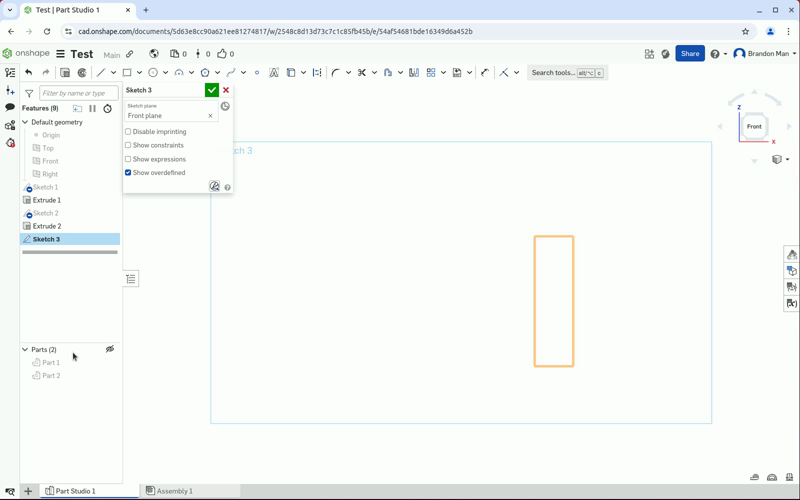
key(l)
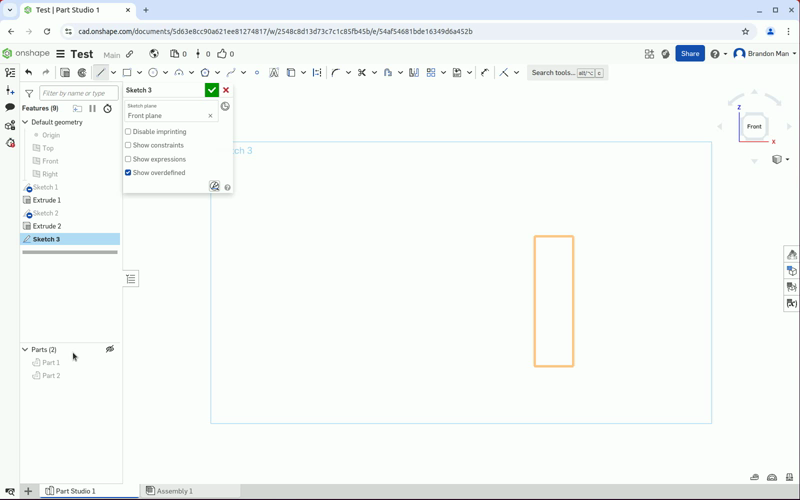
key_down(shift)
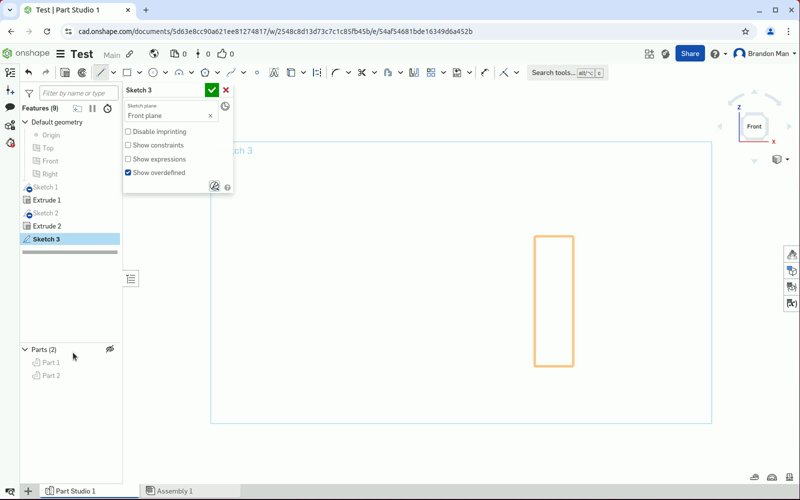
mouse_move(364, 366)
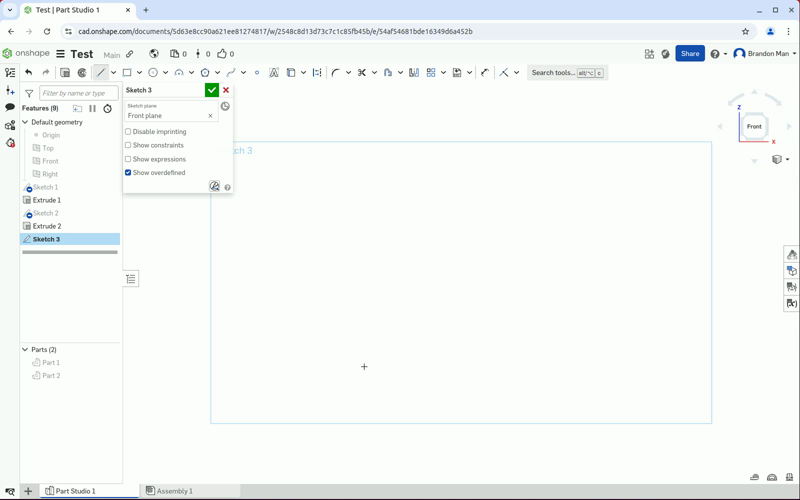
click(364, 366)
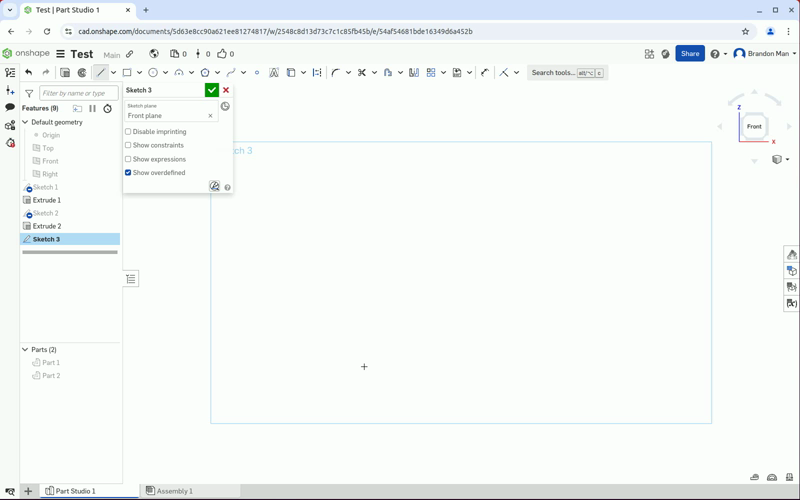
key_up(shift)
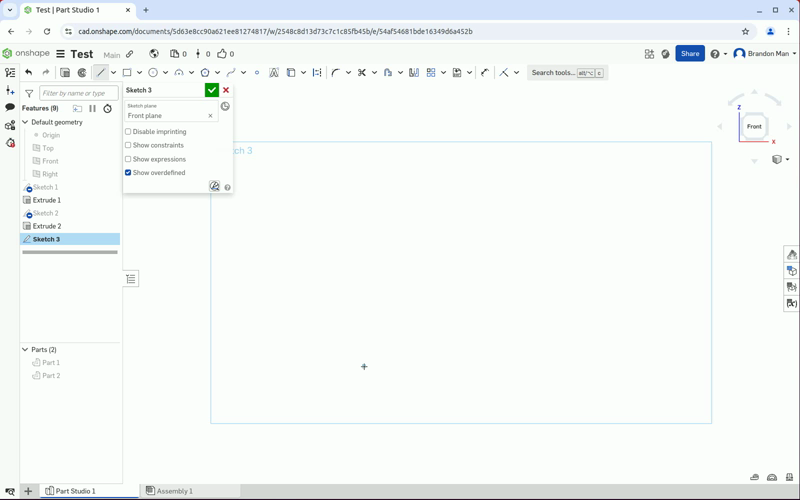
key_down(shift)
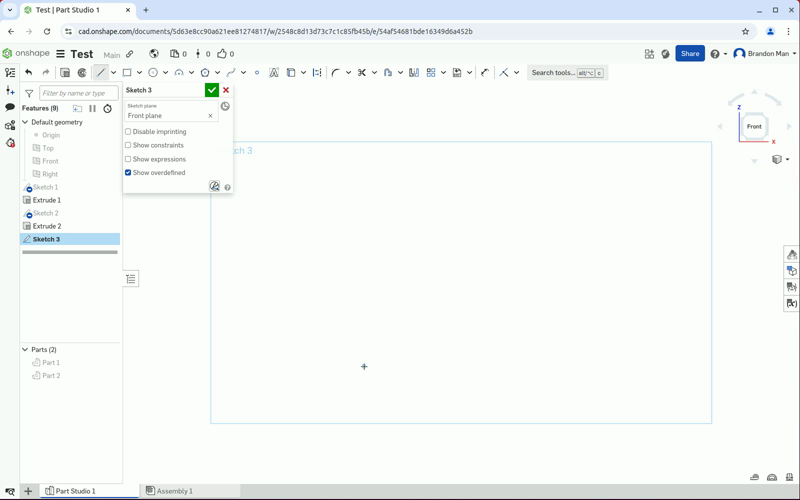
mouse_move(394, 366)
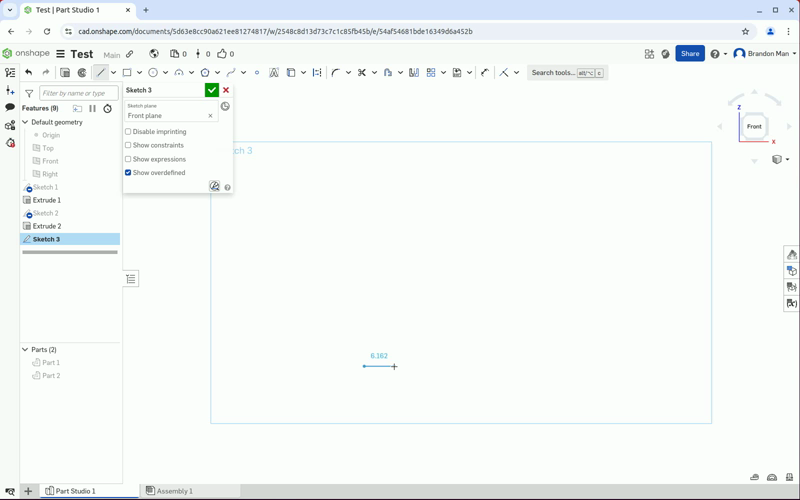
mouse_move(402, 366)
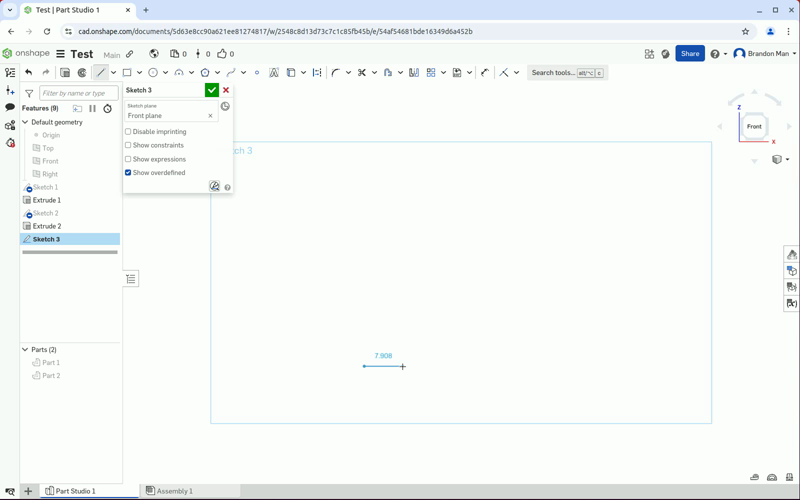
click(402, 366)
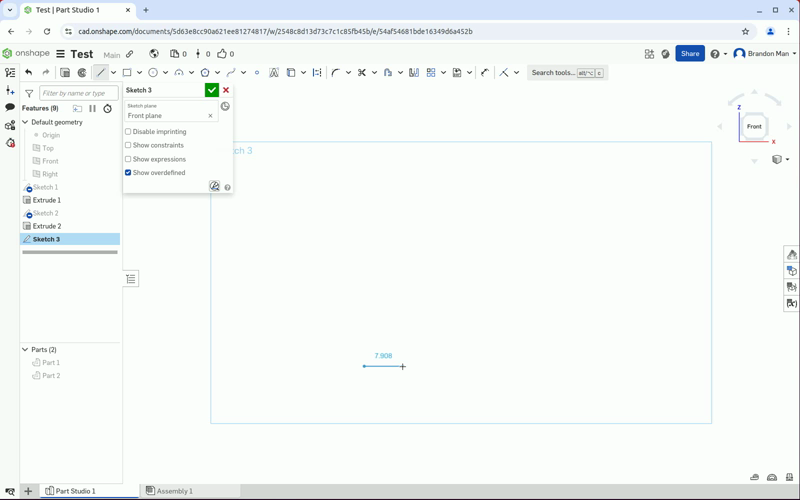
key_up(shift)
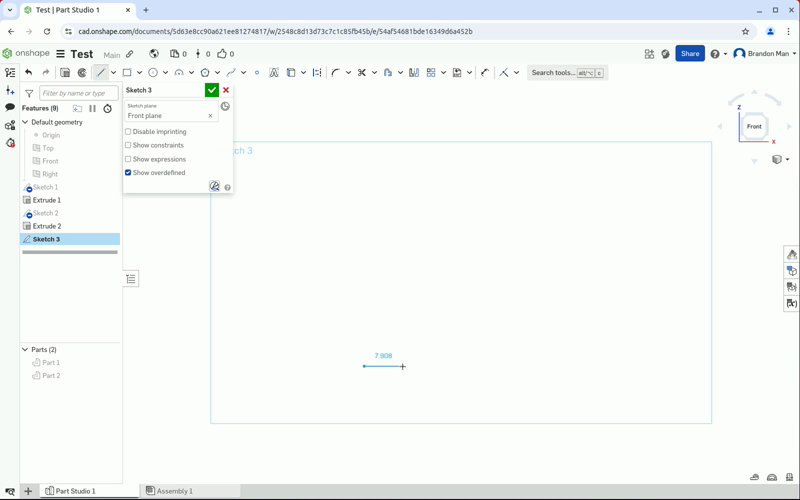
key_down(shift)
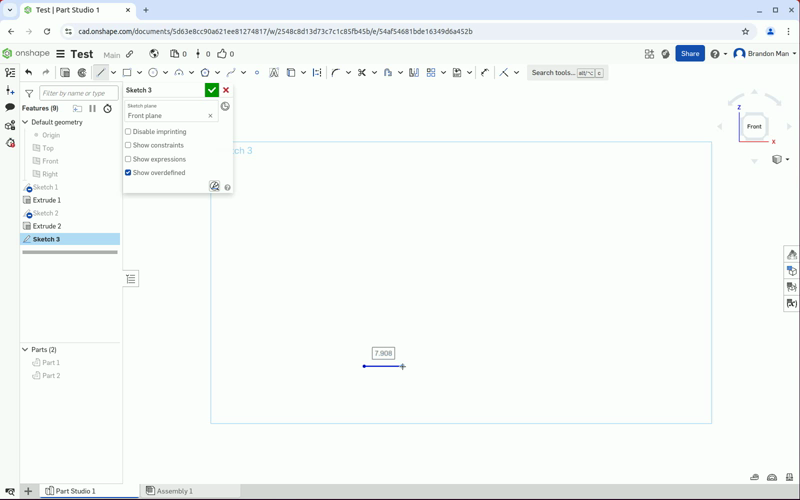
mouse_move(432, 366)
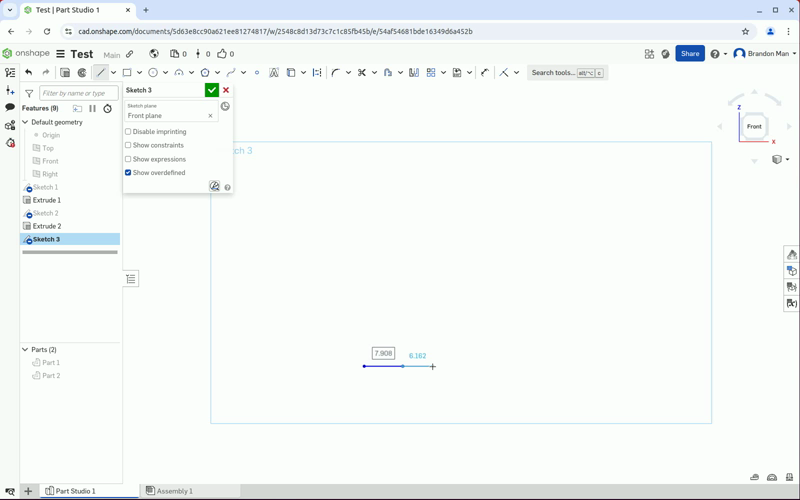
mouse_move(402, 327)
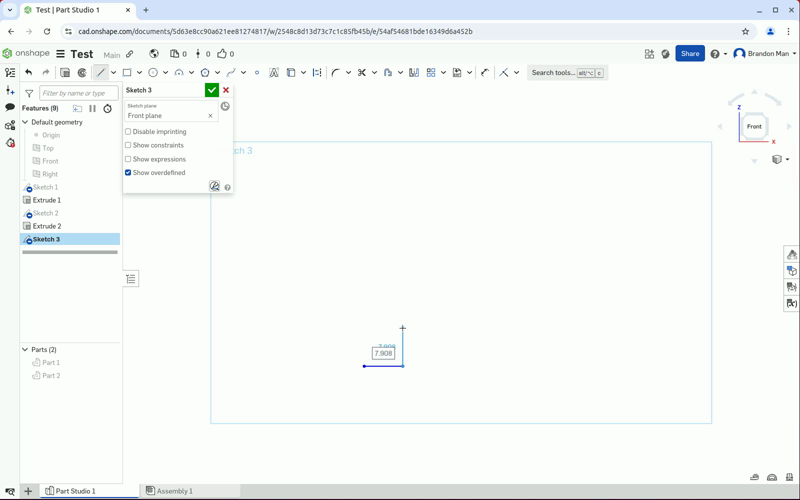
click(402, 327)
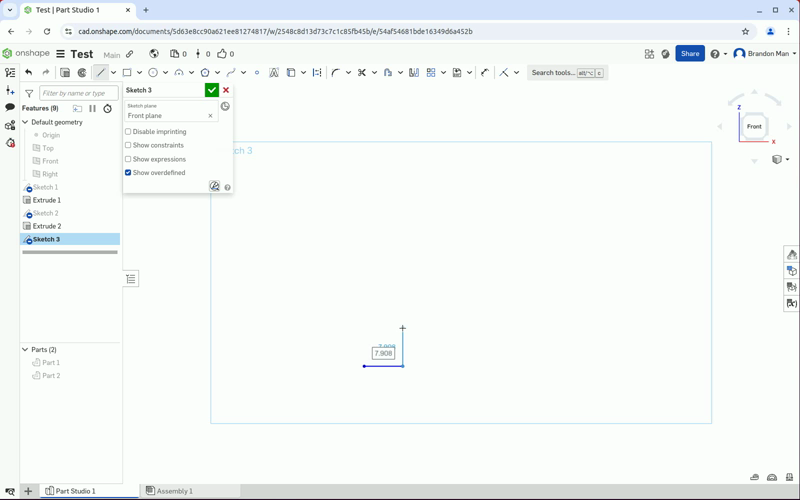
key_up(shift)
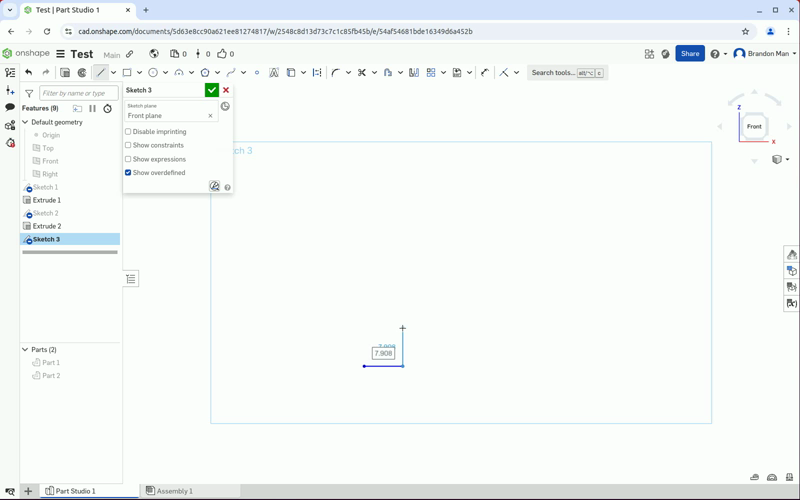
key_down(shift)
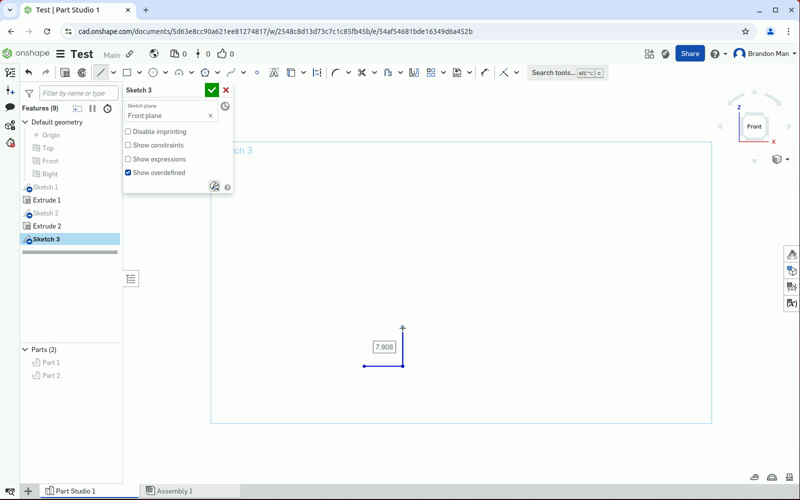
mouse_move(402, 236)
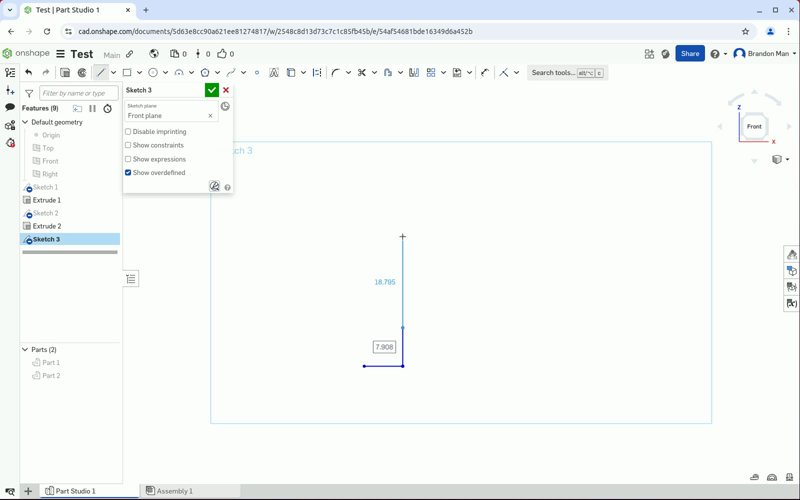
click(402, 236)
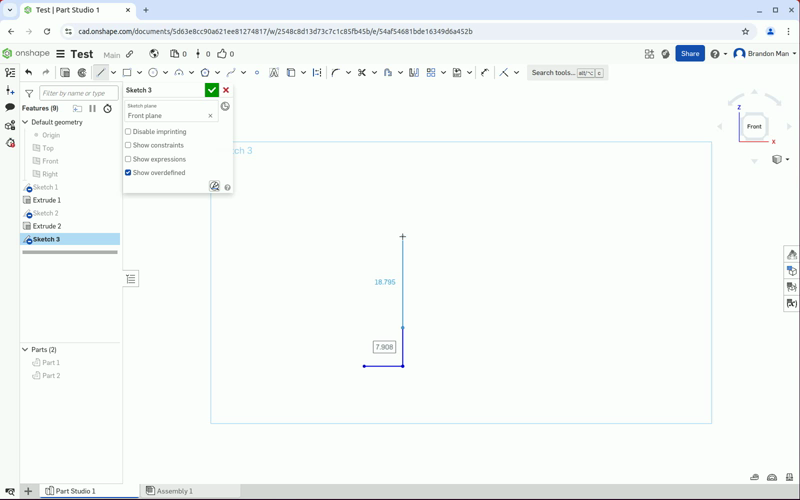
key_up(shift)
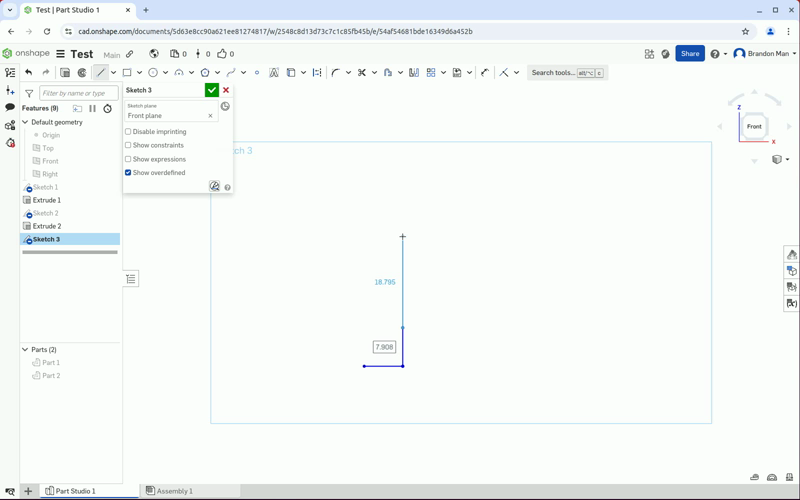
key_down(shift)
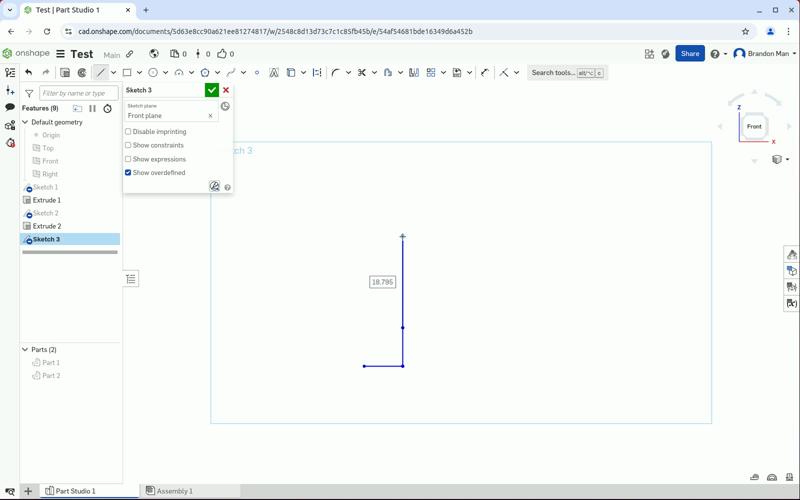
mouse_move(432, 236)
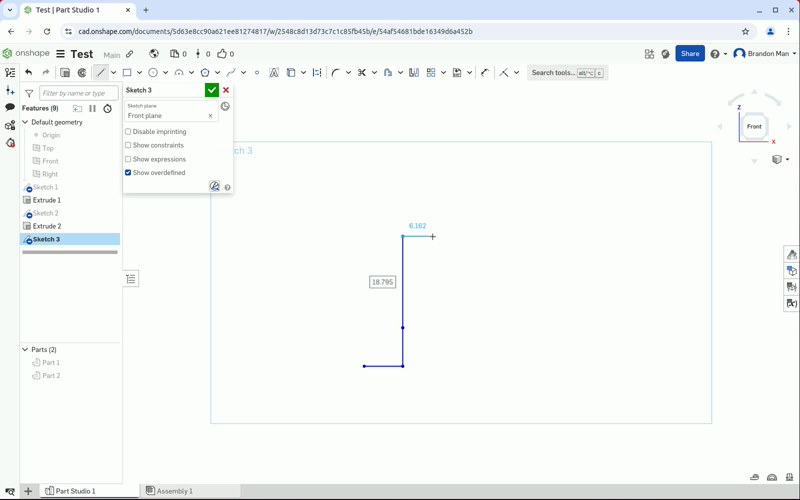
mouse_move(364, 236)
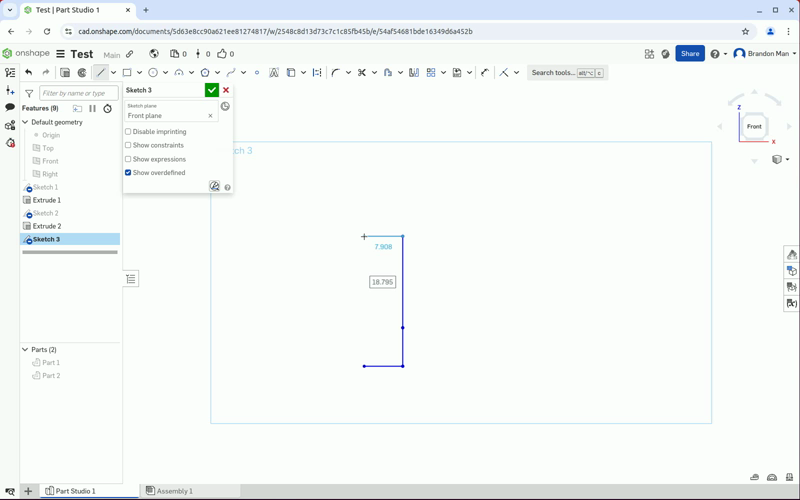
click(364, 236)
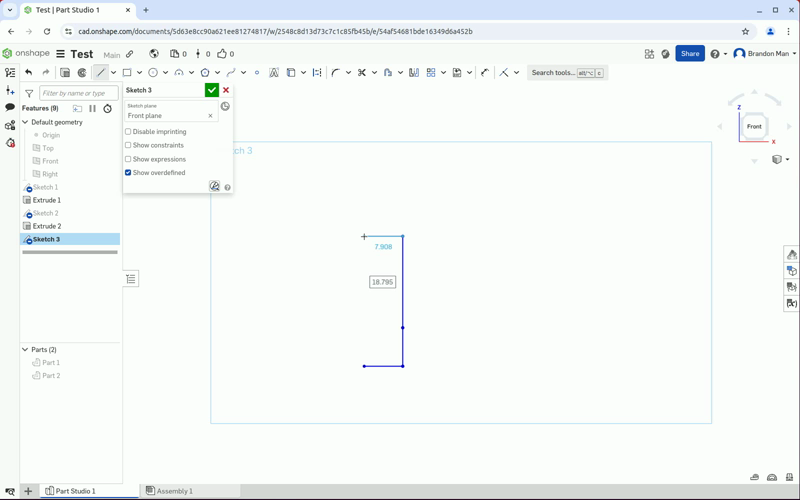
key_up(shift)
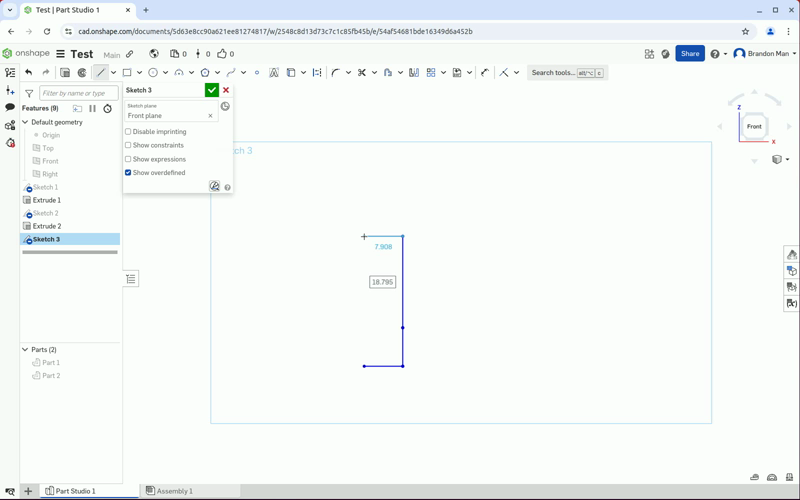
key_down(shift)
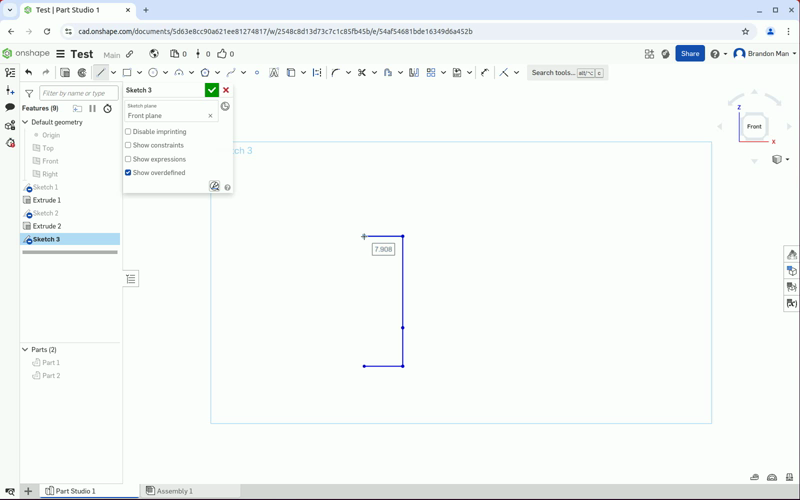
mouse_move(364, 366)
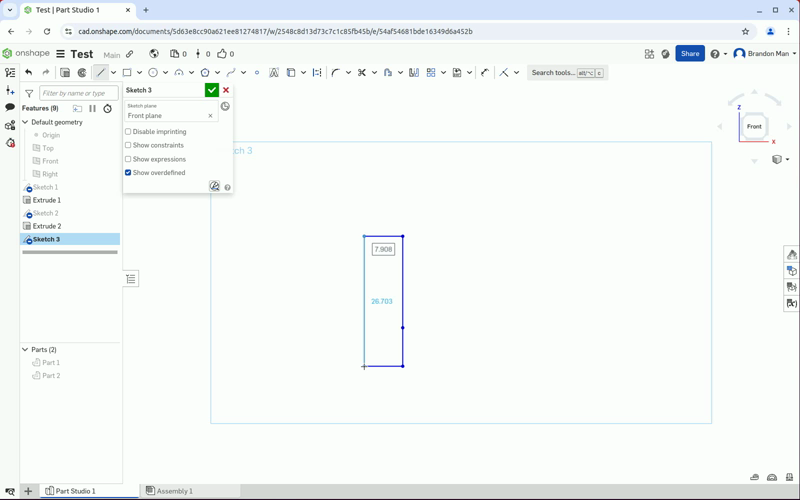
key_up(shift)
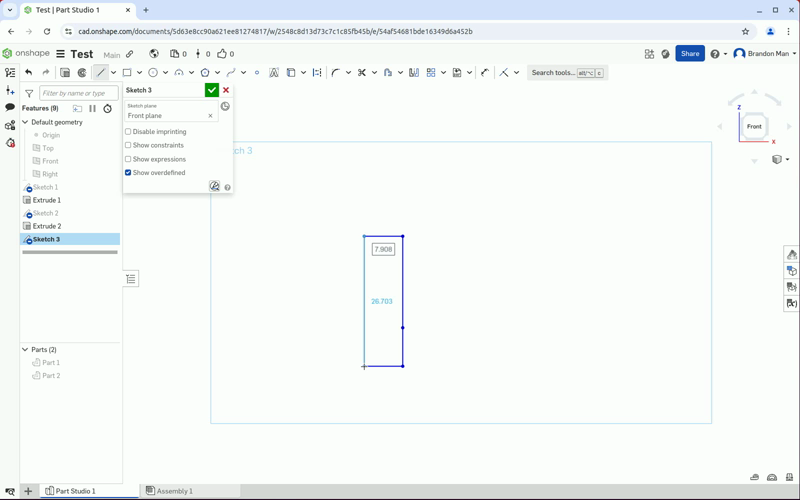
click(364, 366)
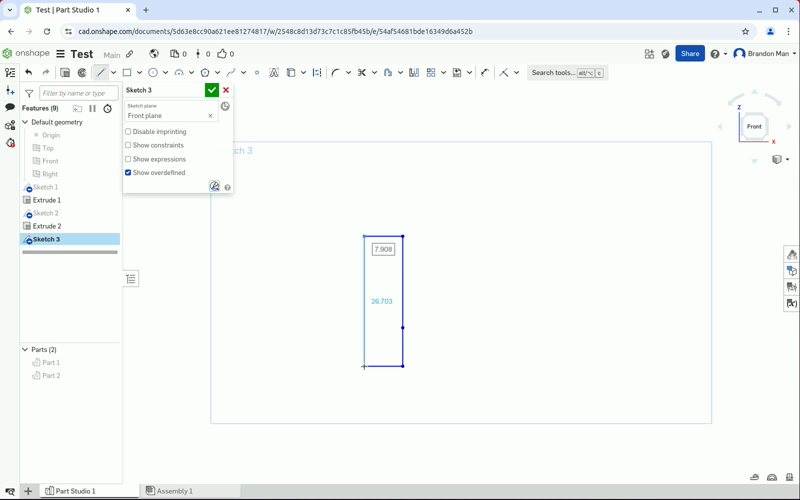
key(esc)
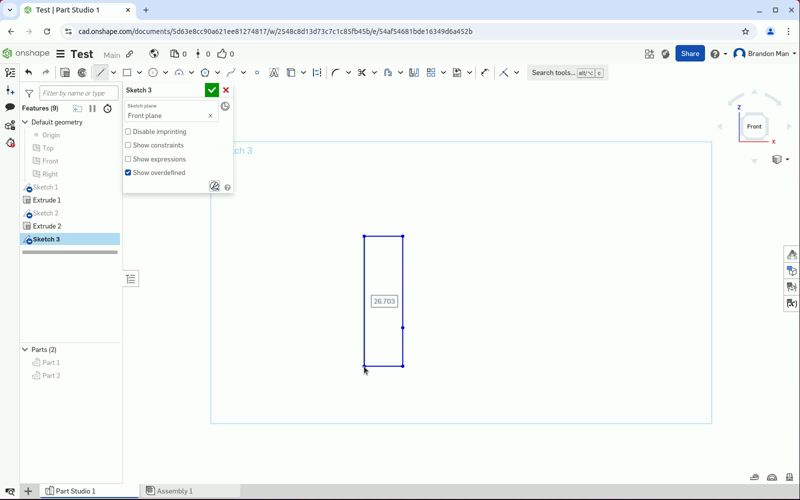
mouse_move(383, 313)
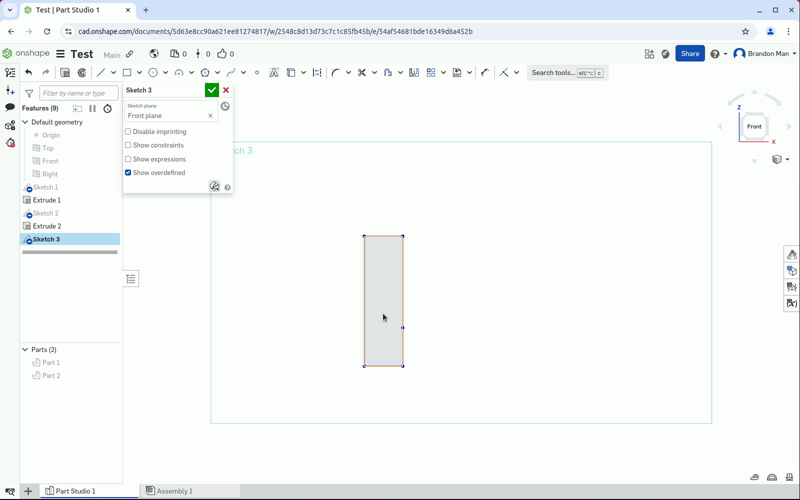
click(383, 313)
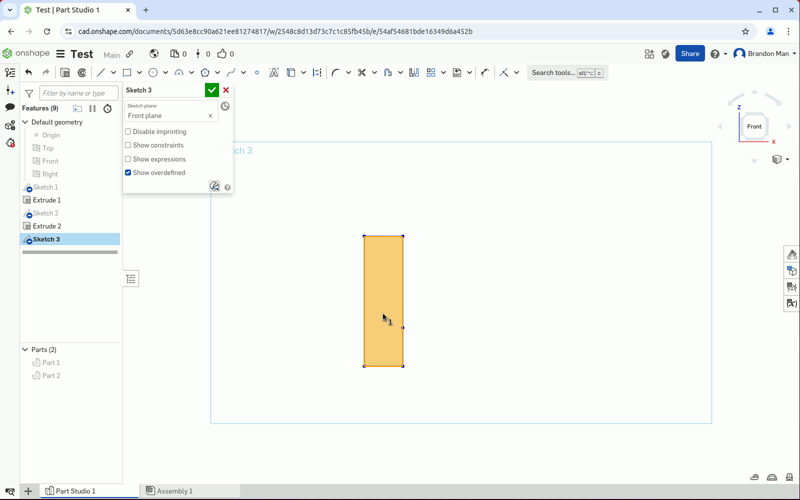
mouse_move(73, 352)
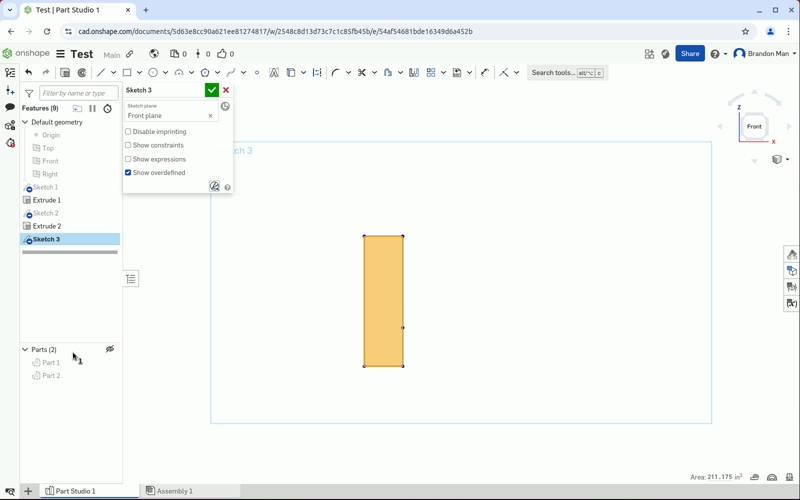
key(shift+y)
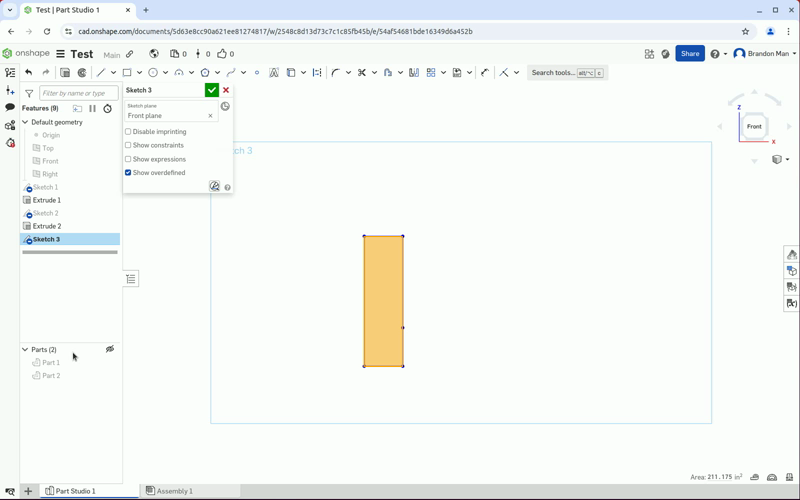
key(shift+e)
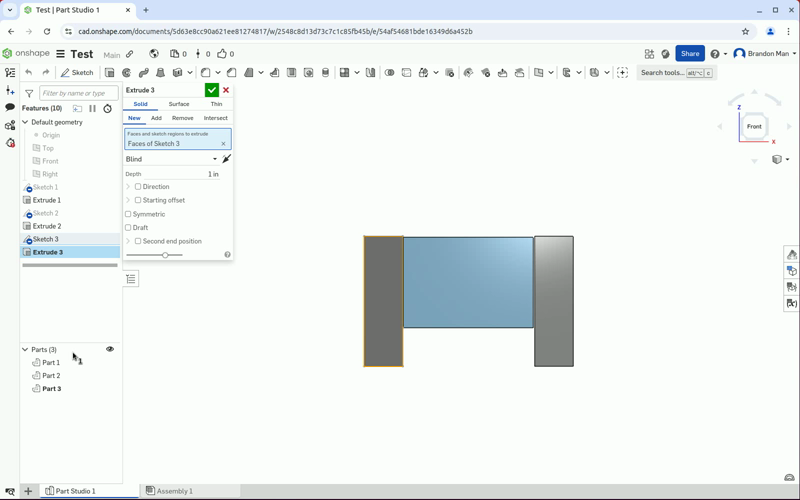
mouse_move(143, 106)
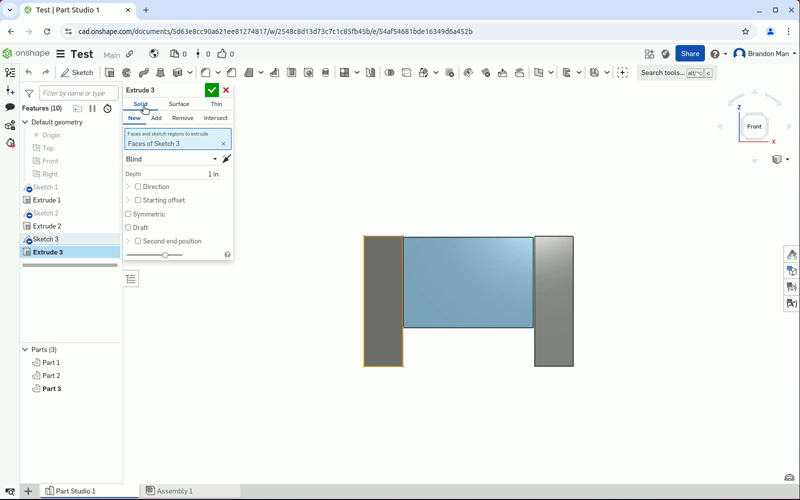
click(143, 106)
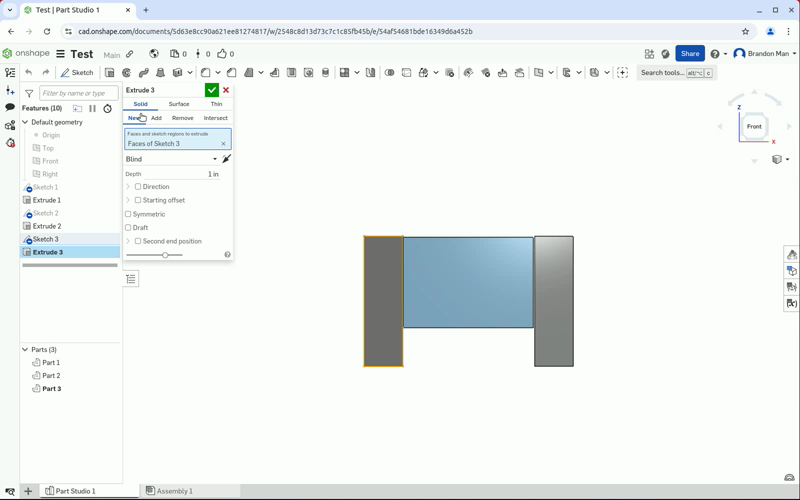
mouse_move(137, 120)
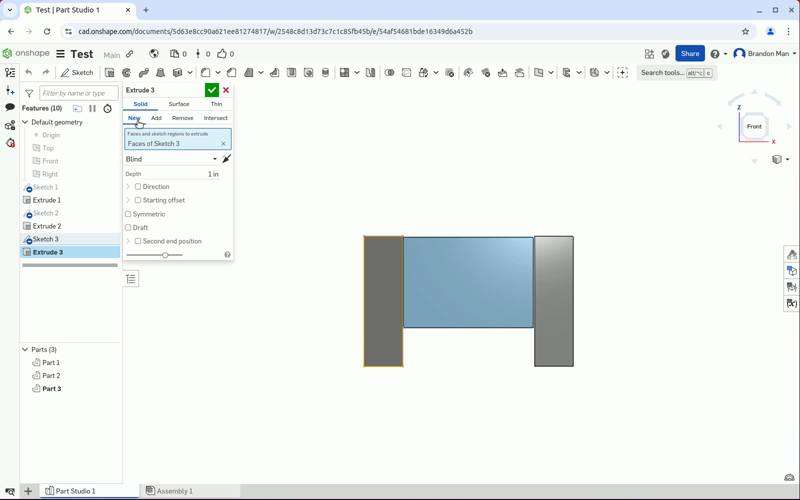
click(137, 120)
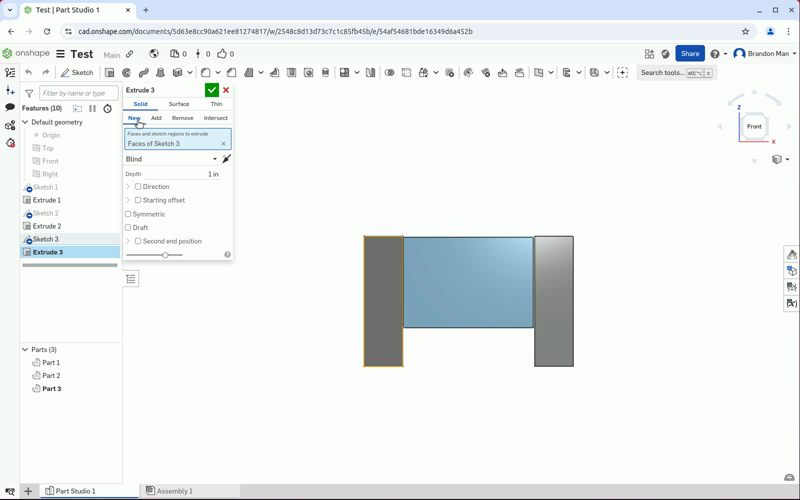
key(tab, 4)
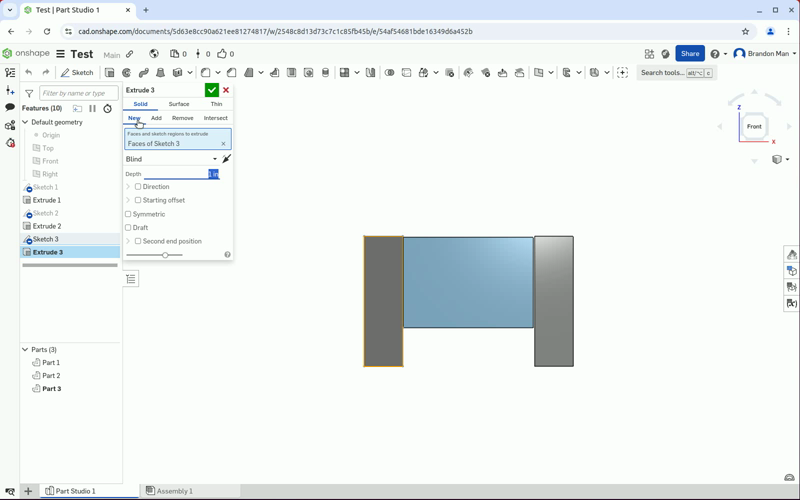
text(18.775)
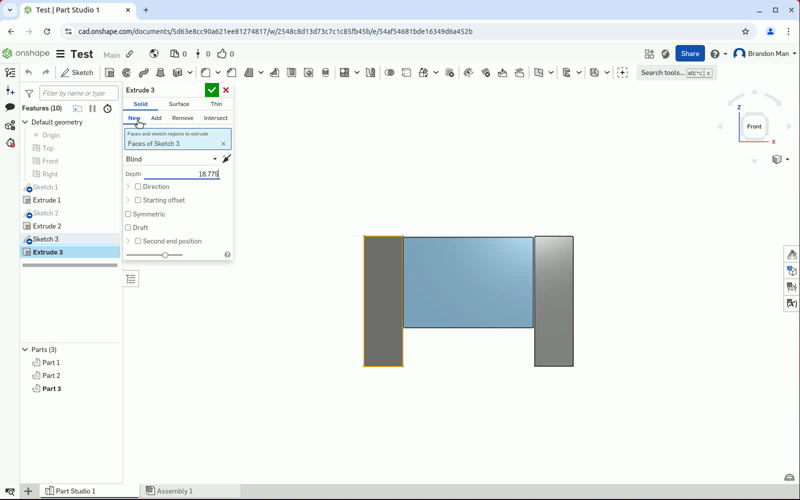
key(enter)
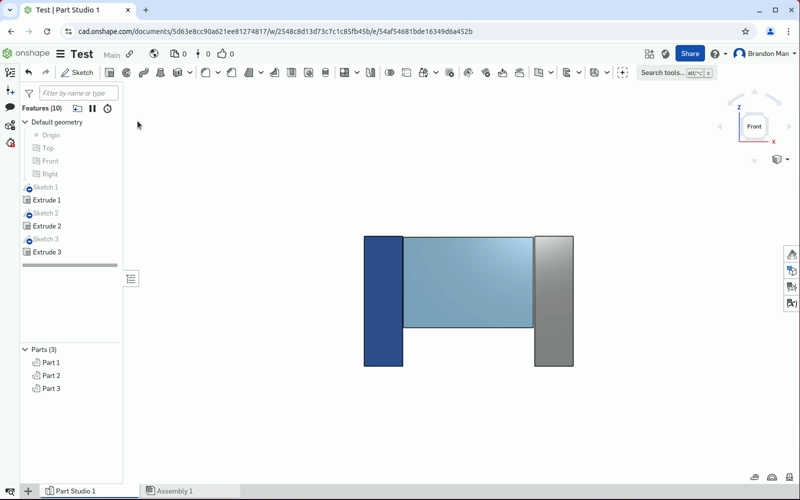
key(shift+h)
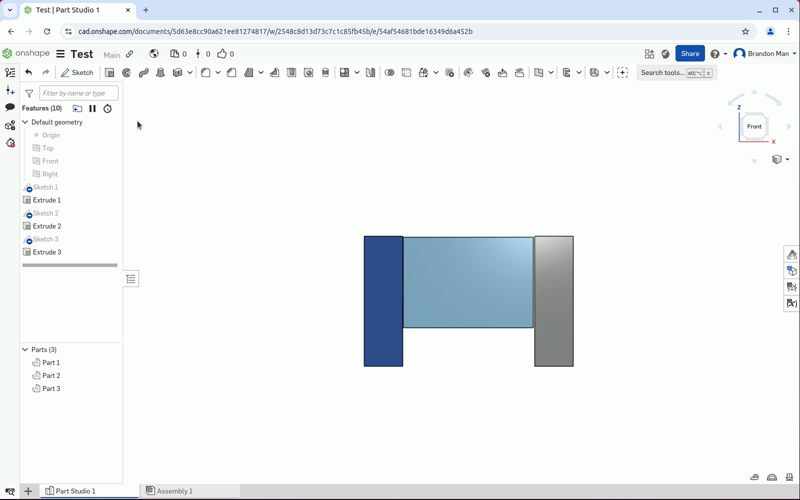
key(shift+h)
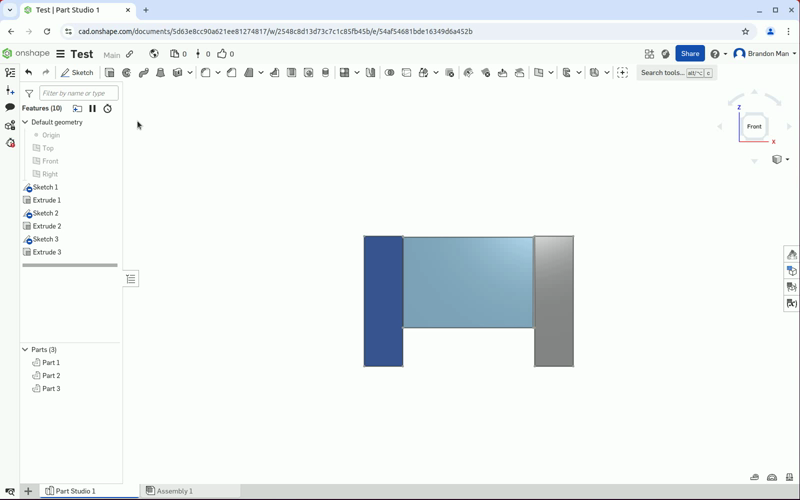
key(shift+7)
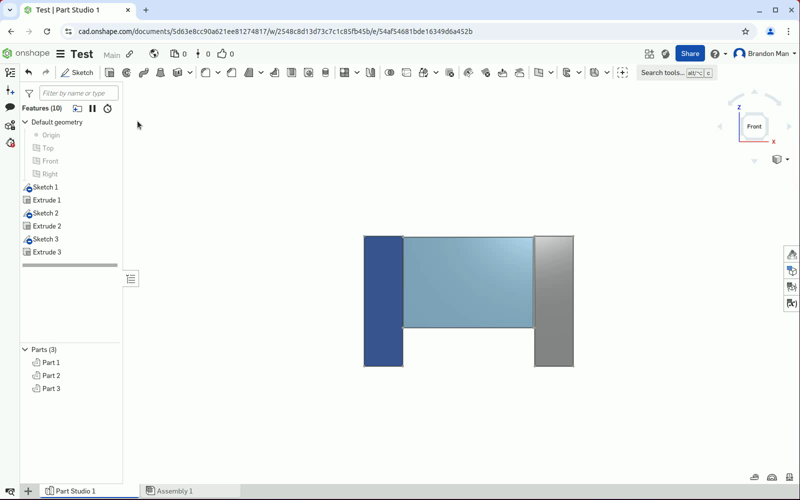
key(left, 2)
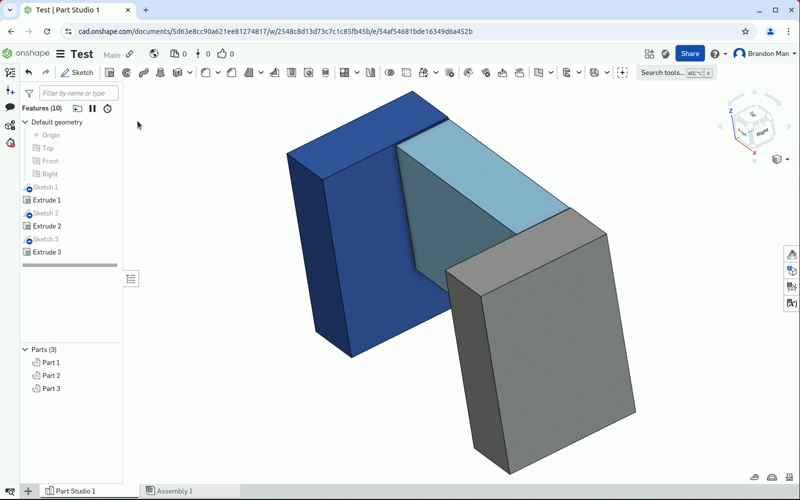
key(down, 2)
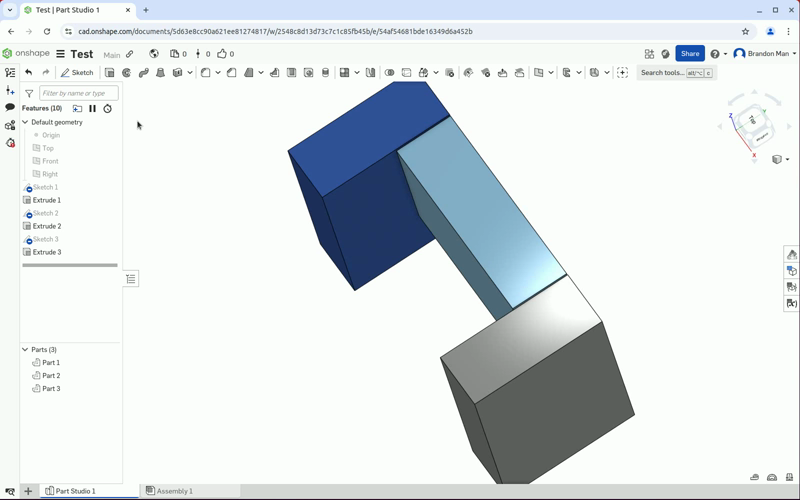
key(up, 2)
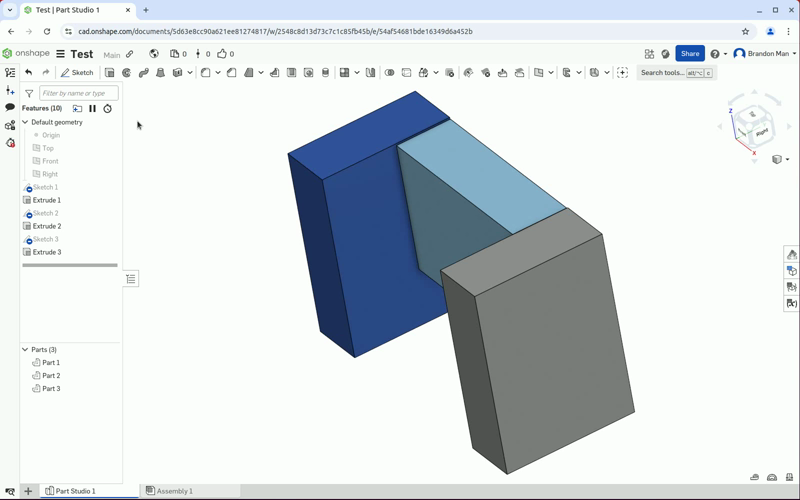
key(right, 2)
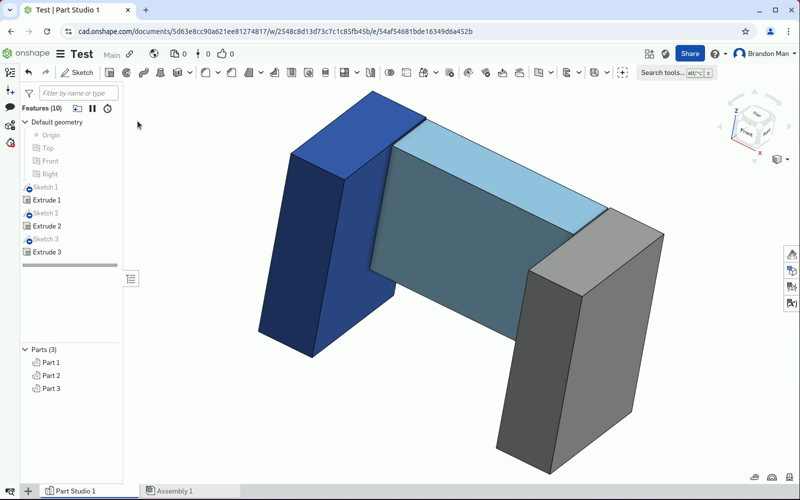
mouse_move(73, 189)
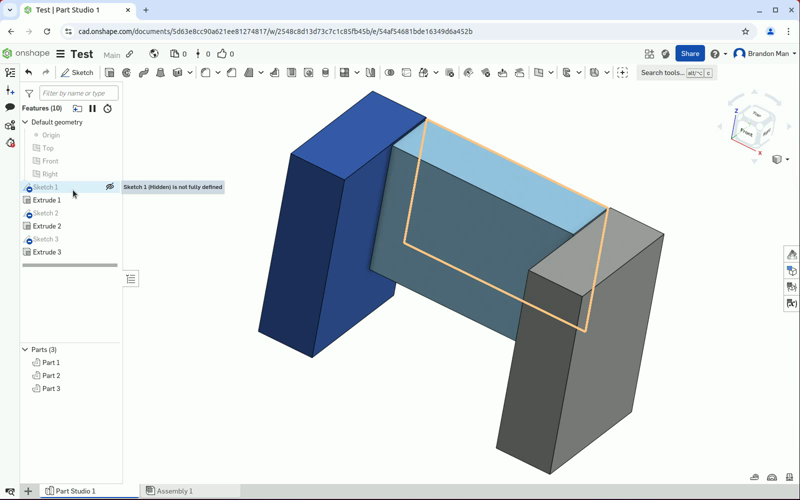
click(73, 189)